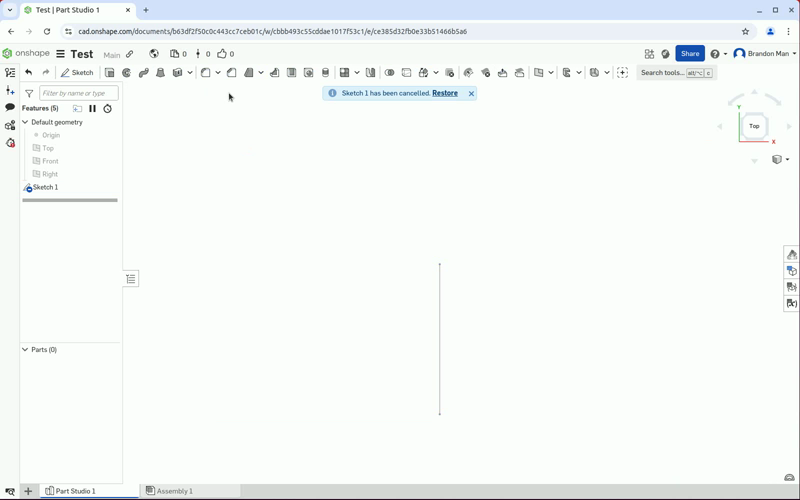
key(shift+h)
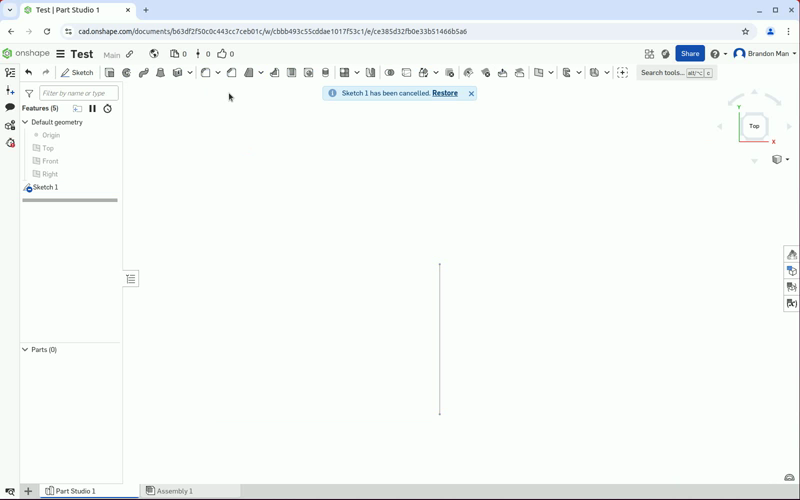
key(shift+s)
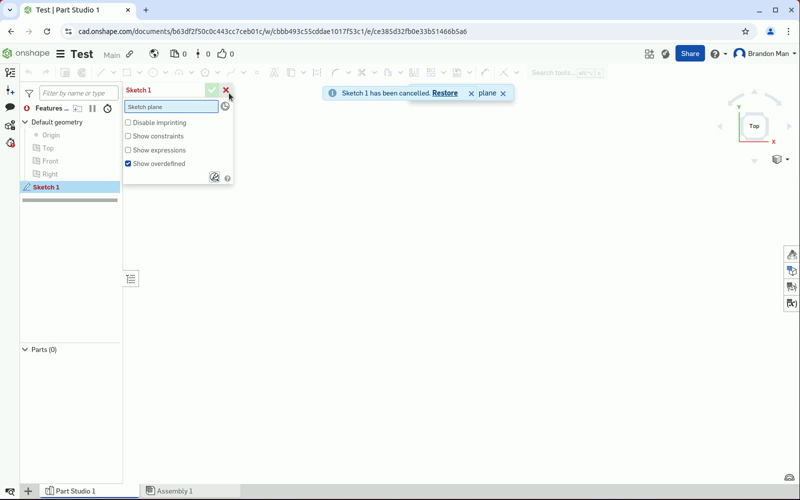
mouse_move(73, 150)
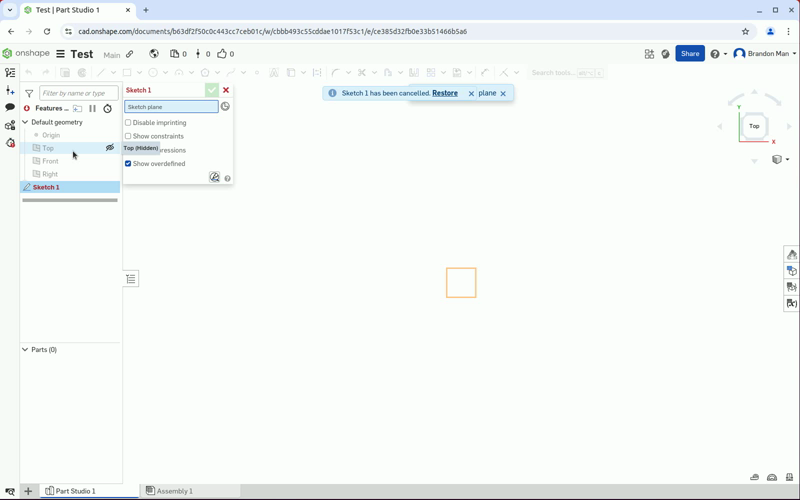
click(73, 150)
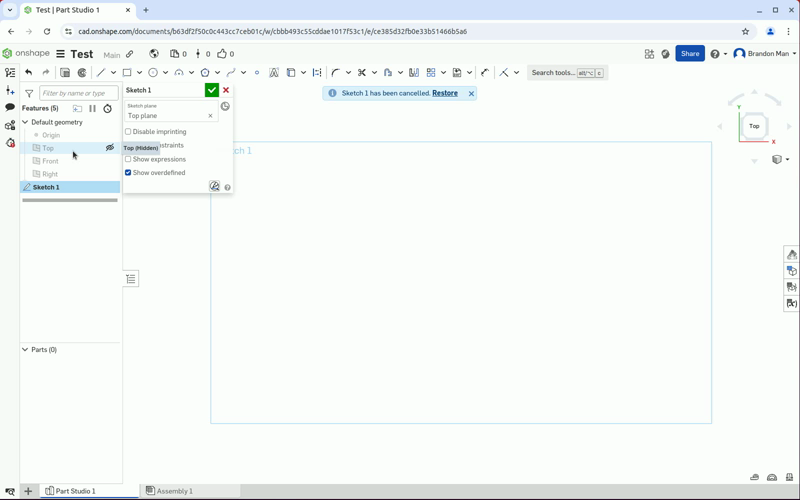
mouse_move(73, 352)
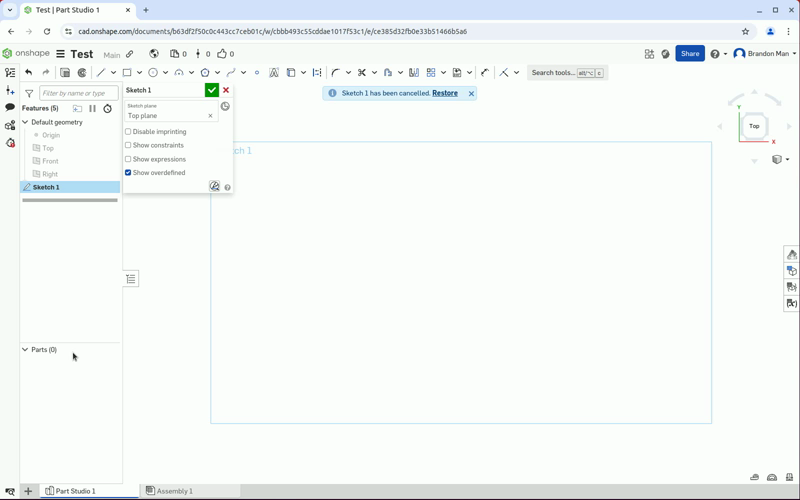
key(y)
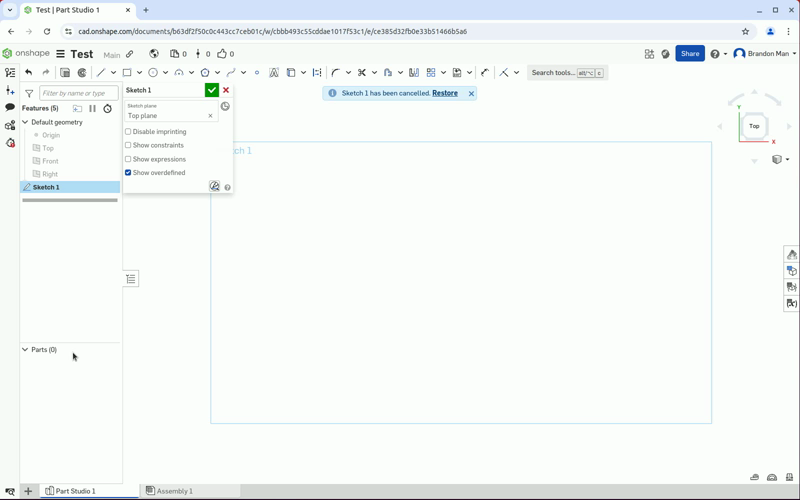
key(l)
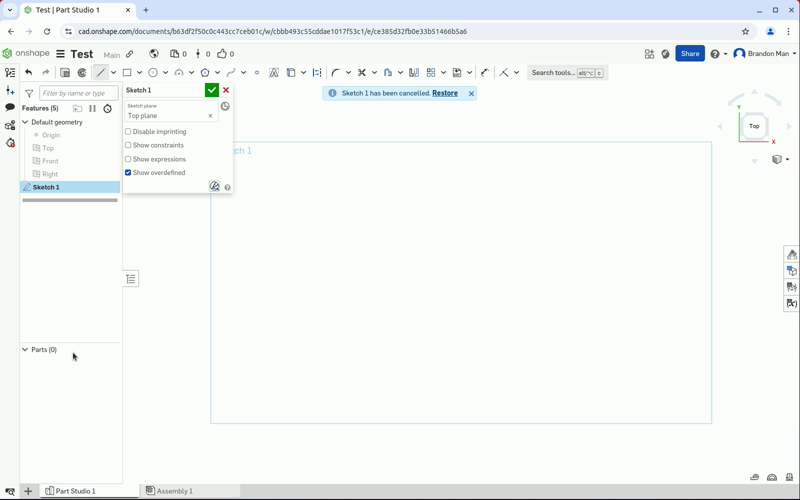
key_down(shift)
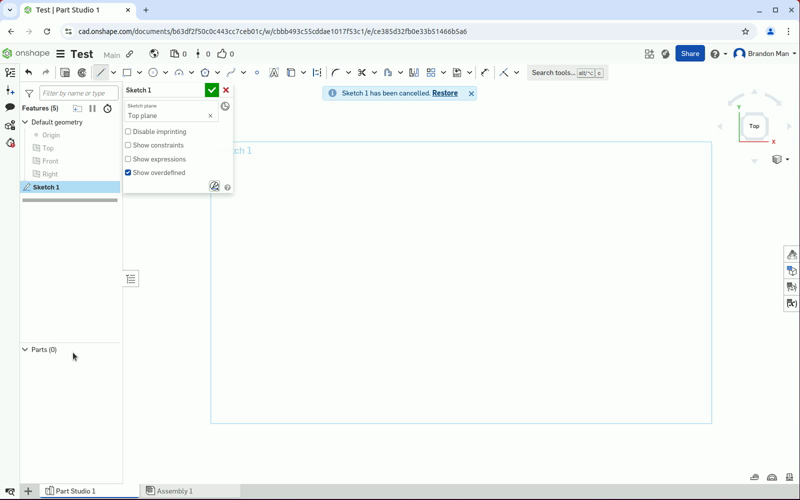
mouse_move(460, 282)
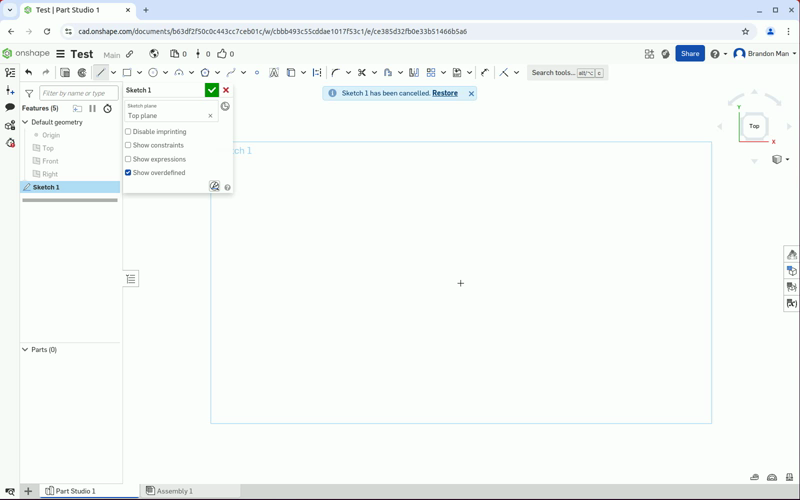
click(460, 282)
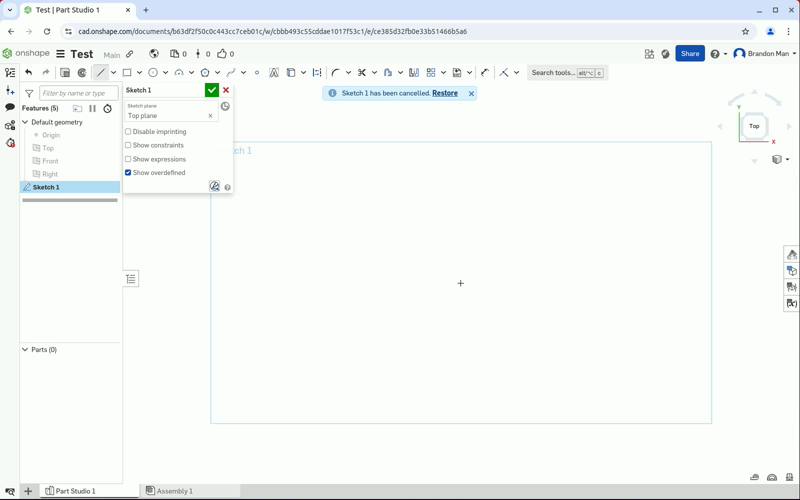
key_up(shift)
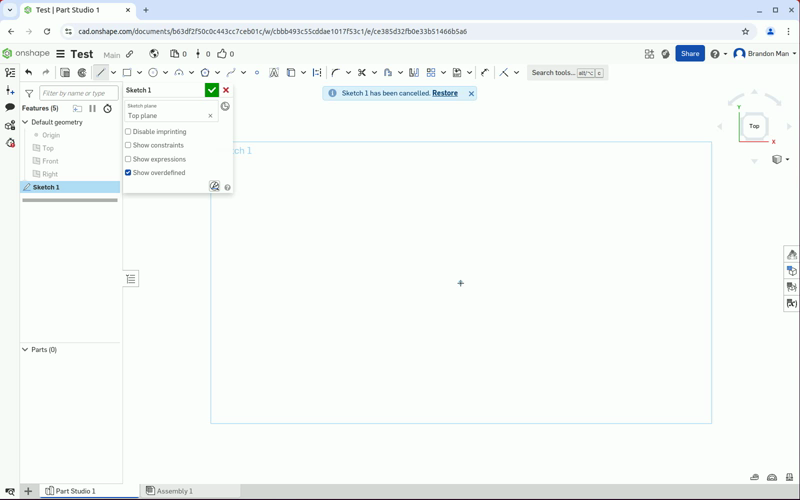
key_down(shift)
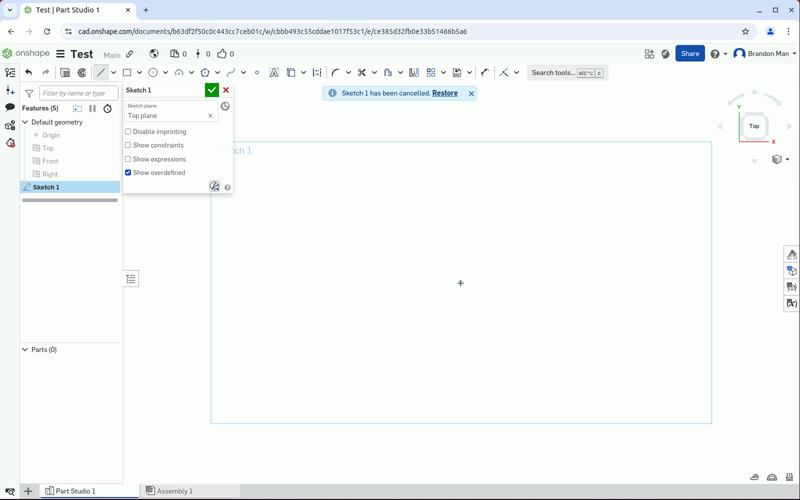
mouse_move(573, 282)
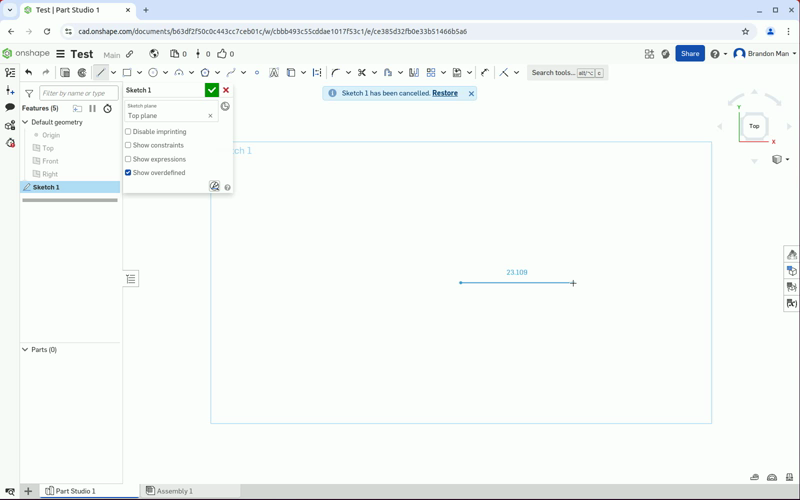
click(573, 282)
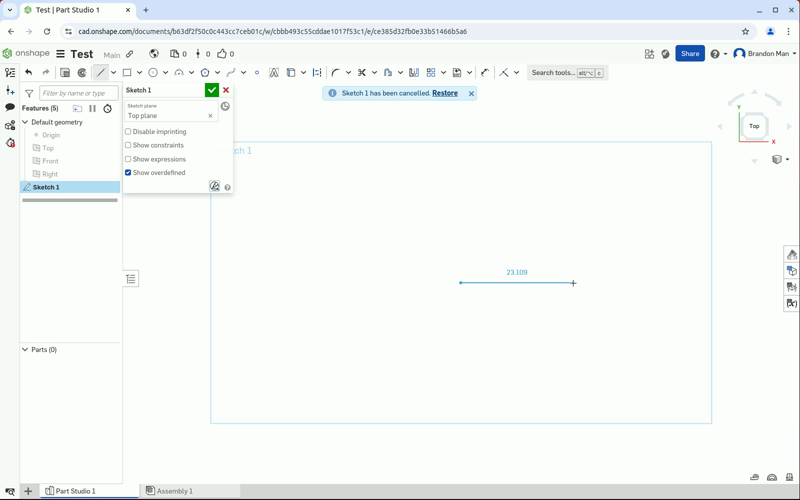
key_up(shift)
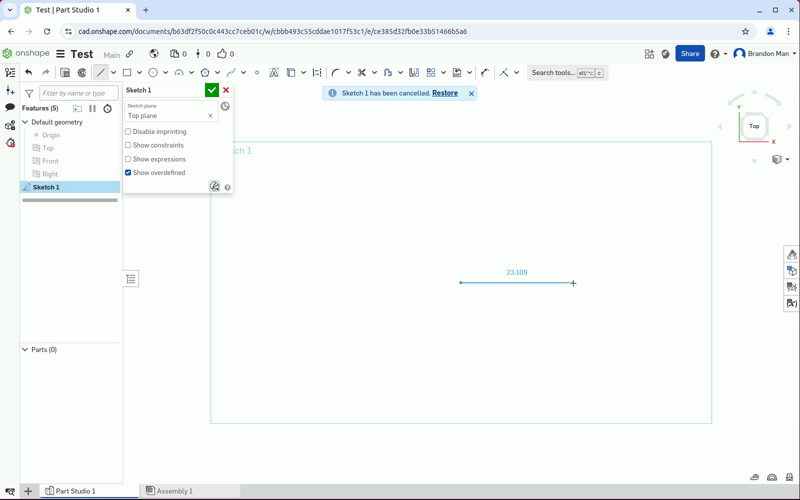
key_down(shift)
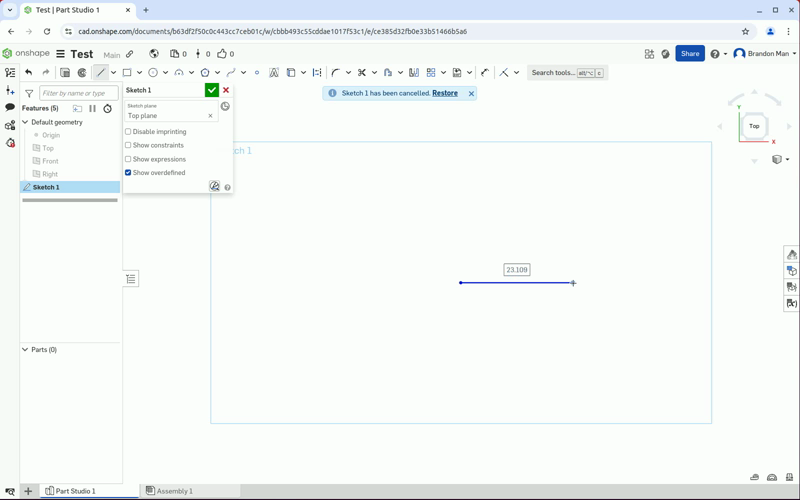
mouse_move(589, 282)
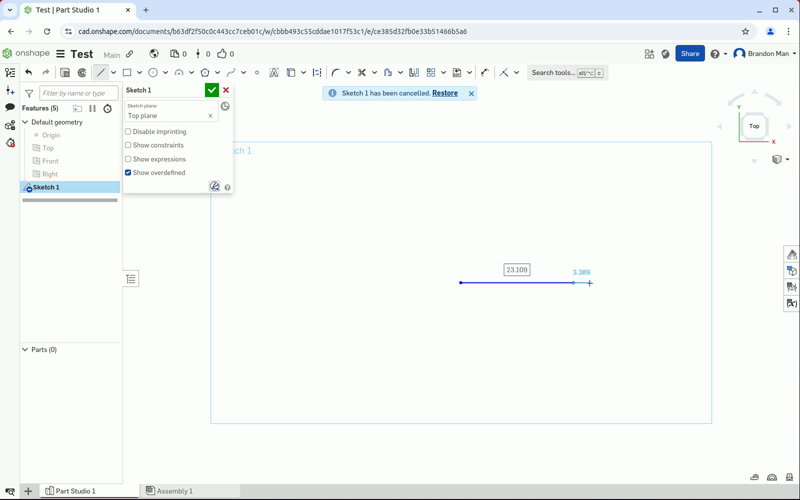
mouse_move(573, 241)
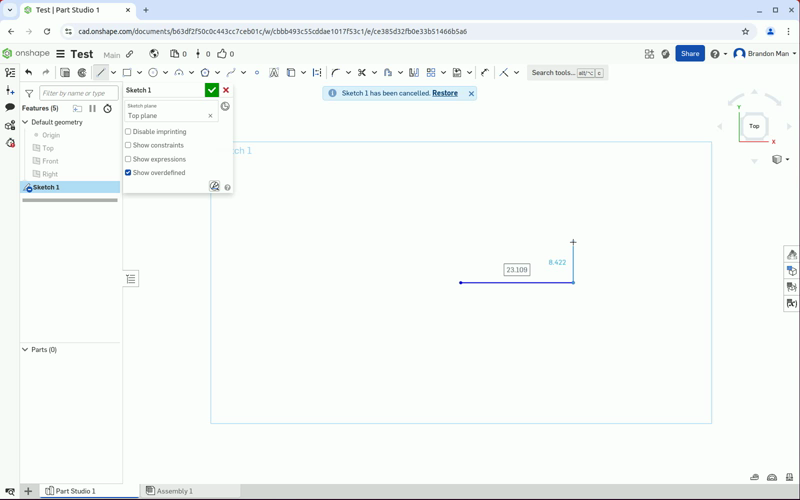
click(573, 241)
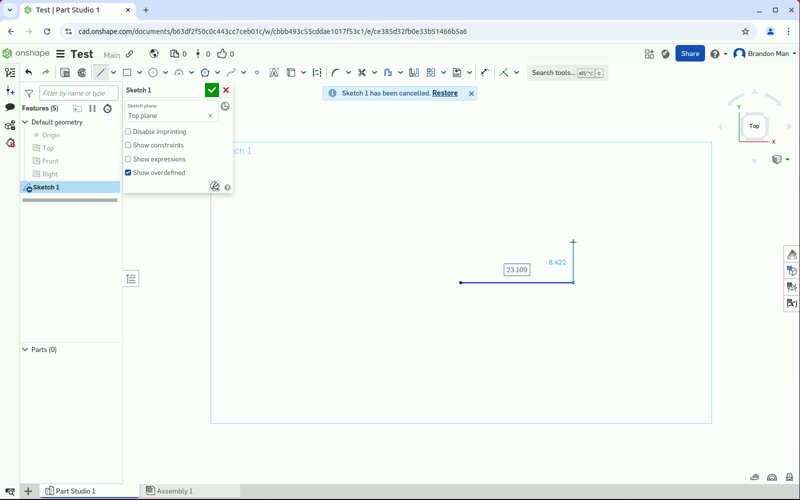
key_up(shift)
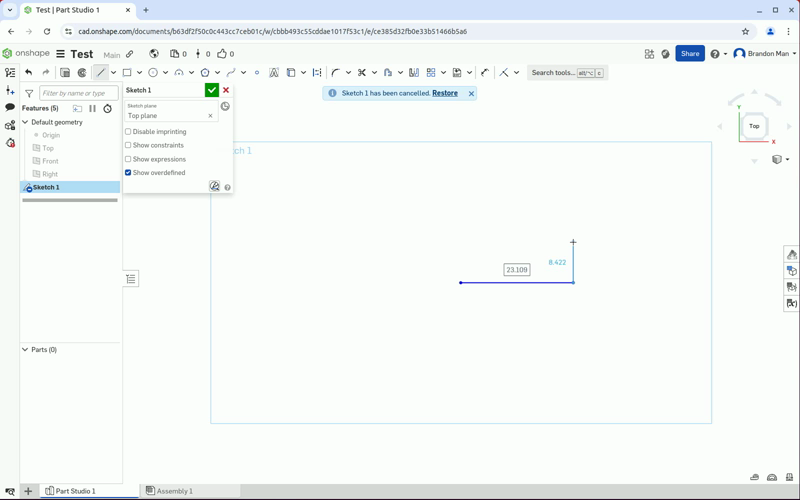
key_down(shift)
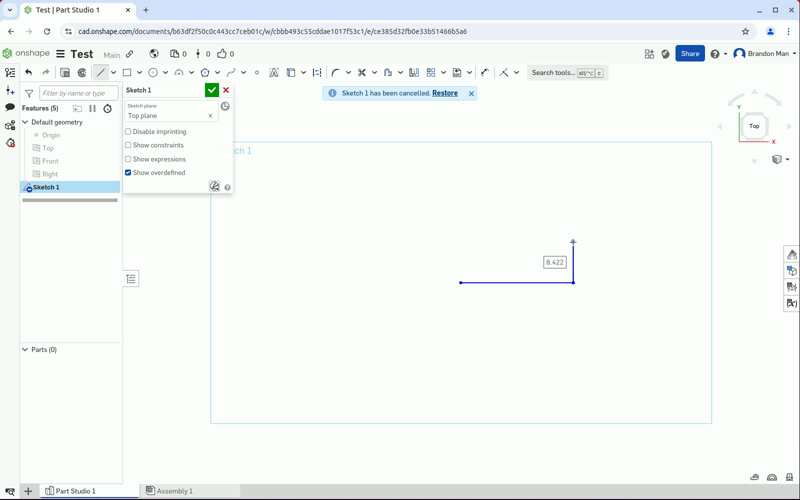
mouse_move(460, 241)
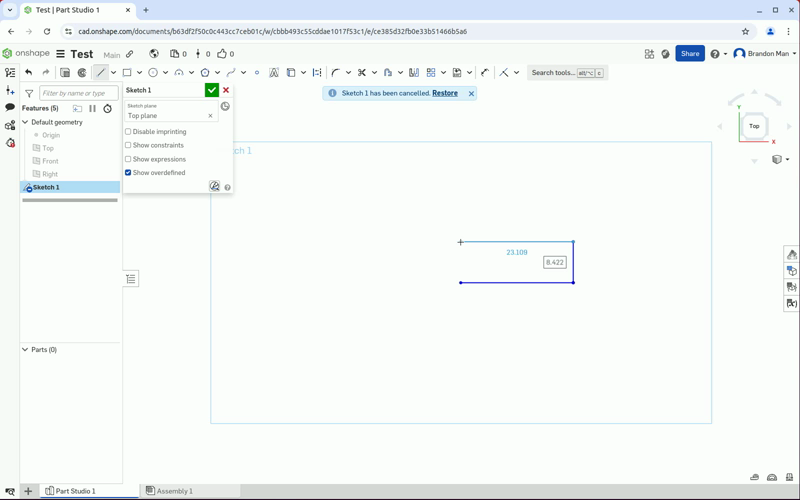
click(460, 241)
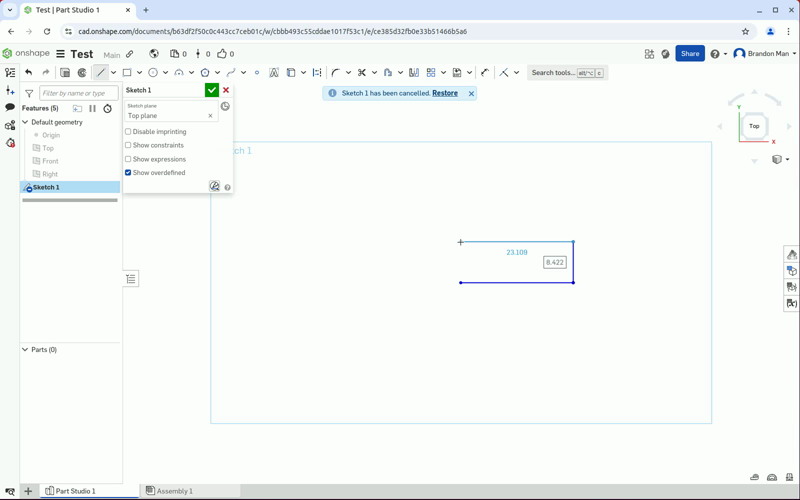
key_up(shift)
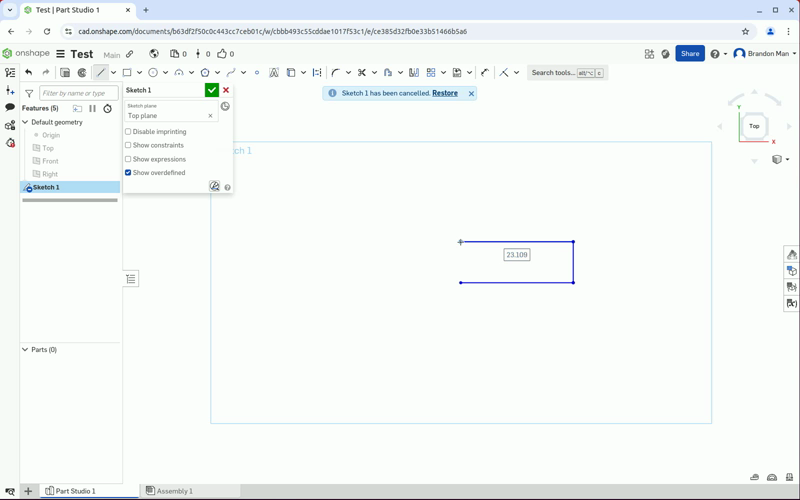
mouse_move(490, 241)
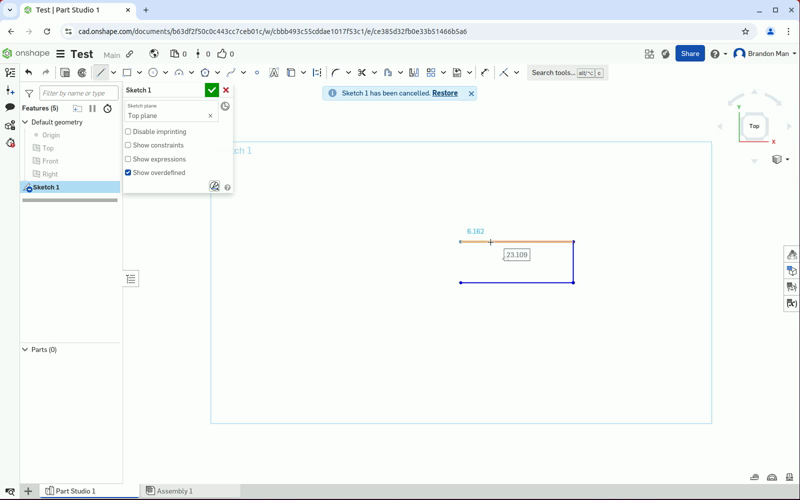
key_down(shift)
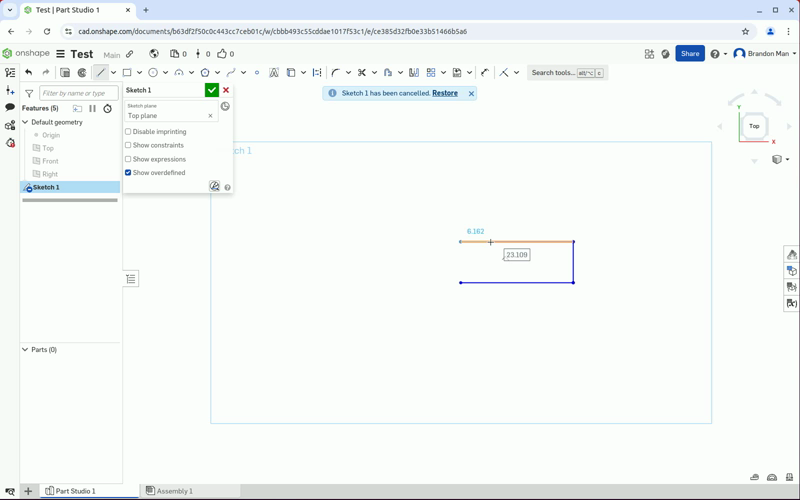
mouse_move(460, 282)
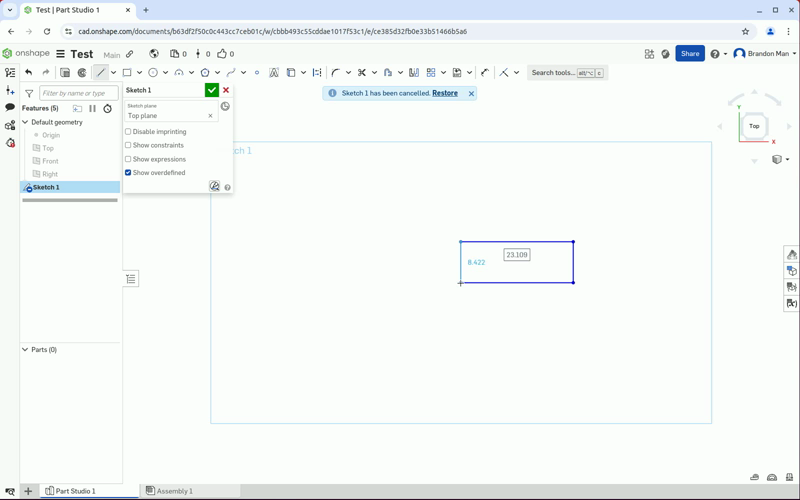
key_up(shift)
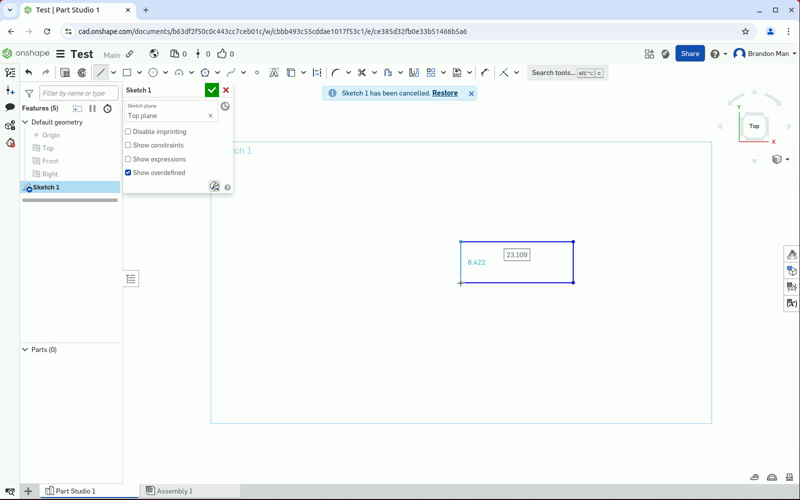
click(460, 282)
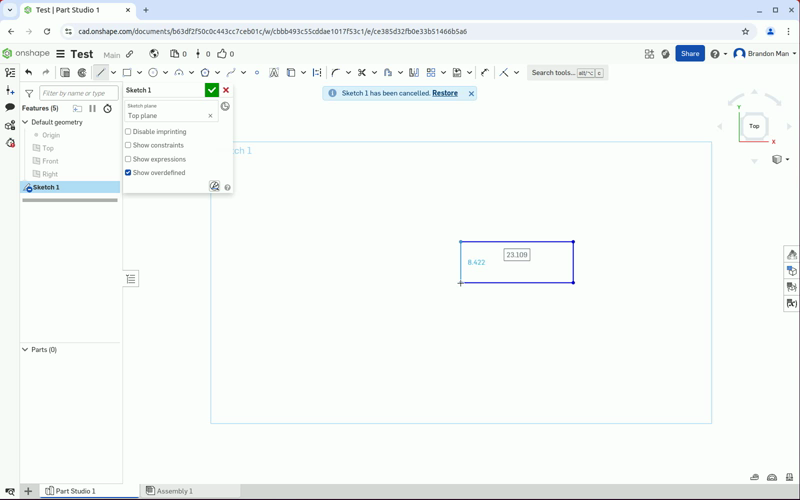
key(esc)
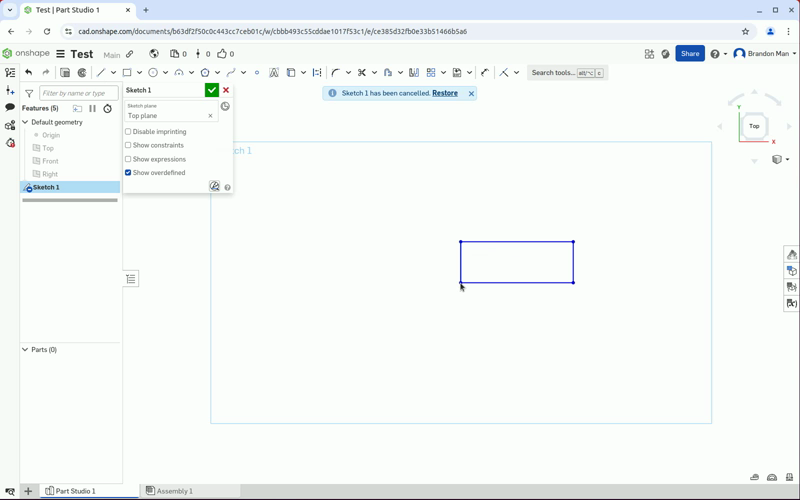
mouse_move(559, 253)
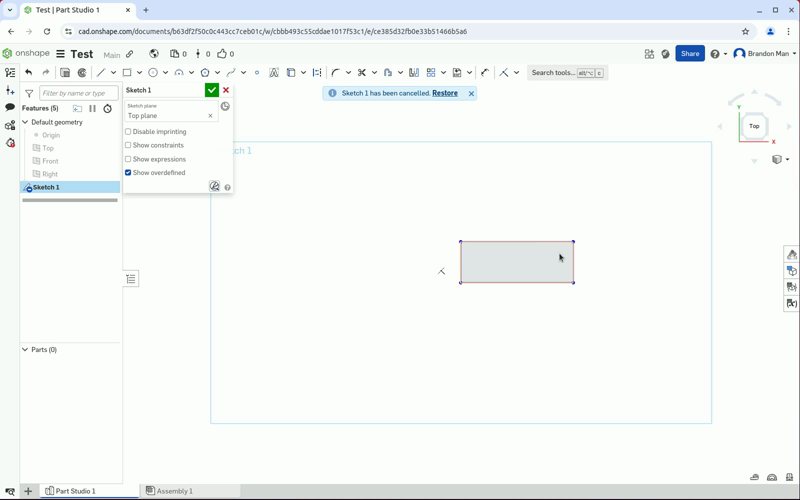
click(559, 253)
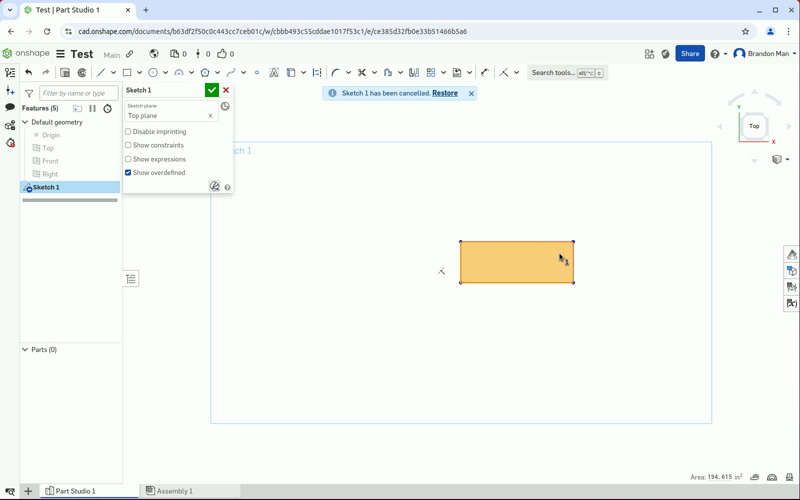
mouse_move(73, 352)
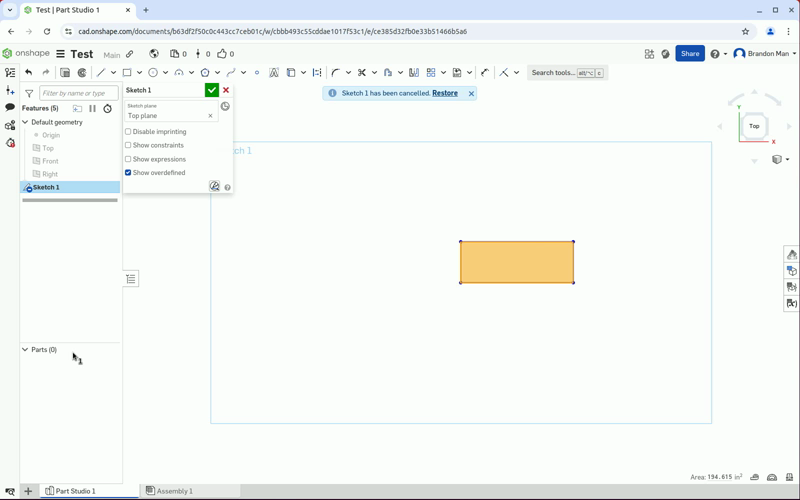
key(shift+y)
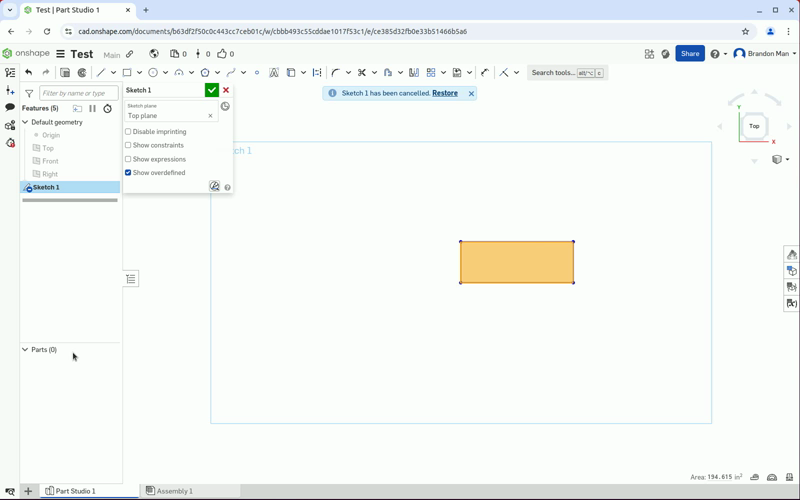
key(shift+e)
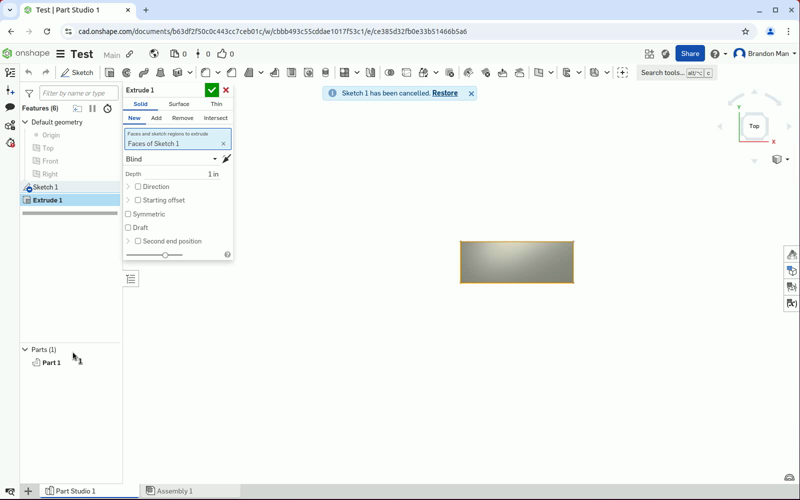
mouse_move(143, 106)
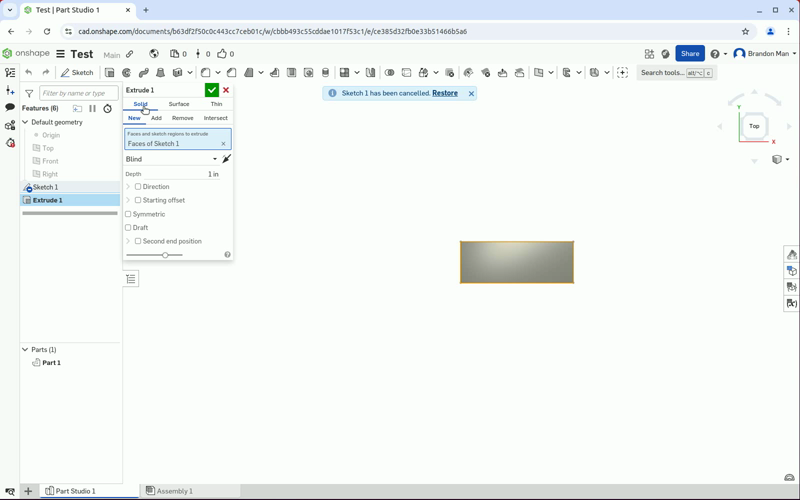
click(143, 106)
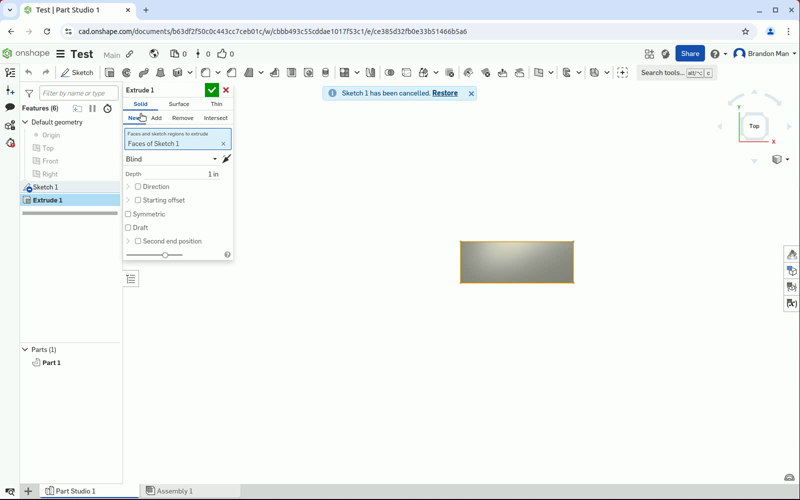
mouse_move(137, 120)
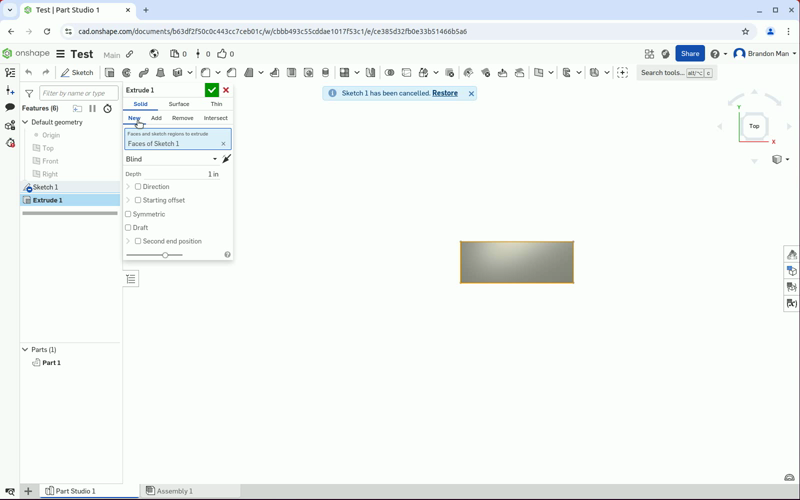
click(137, 120)
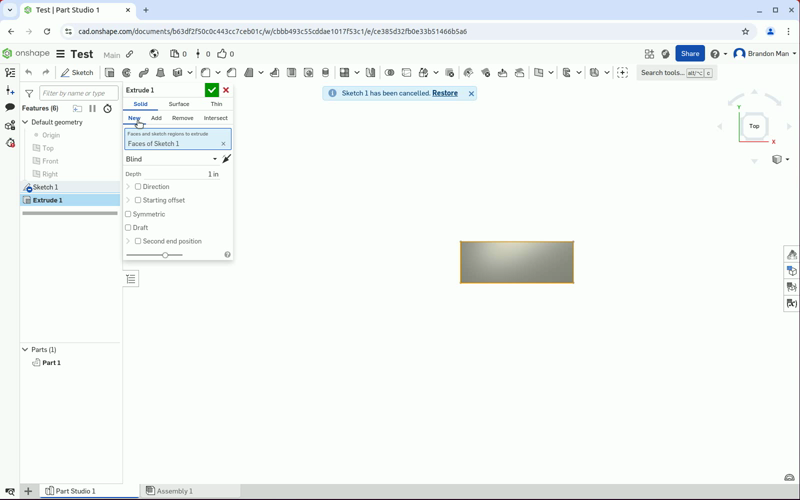
key(tab, 4)
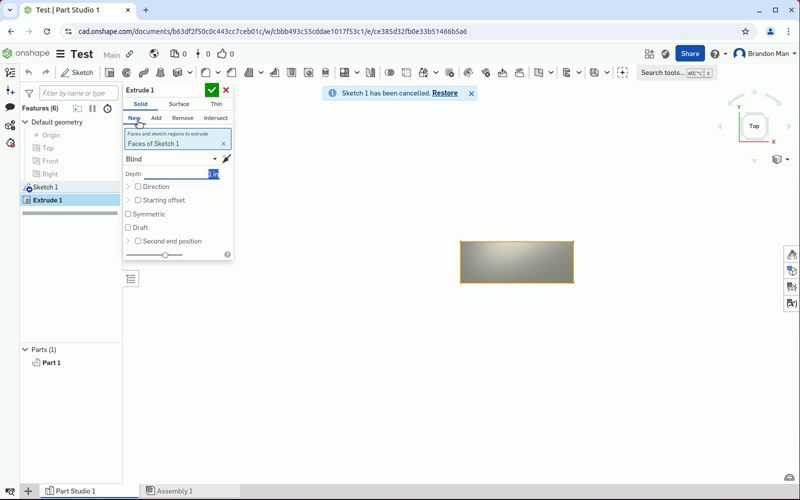
text(8.425)
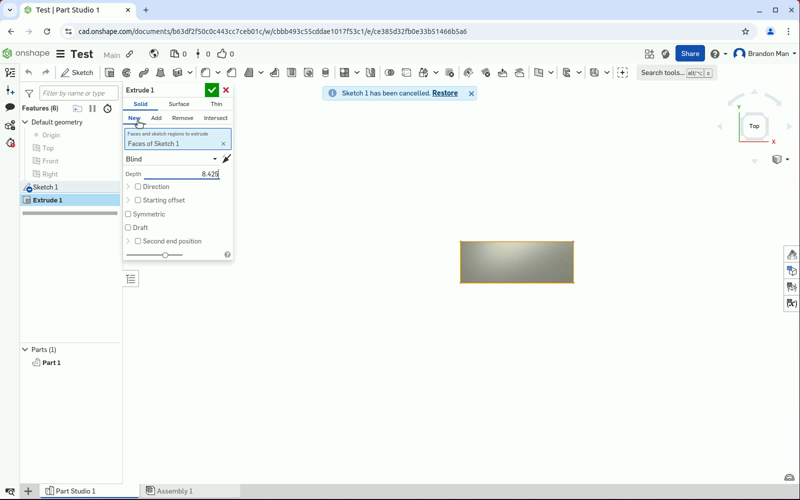
key(enter)
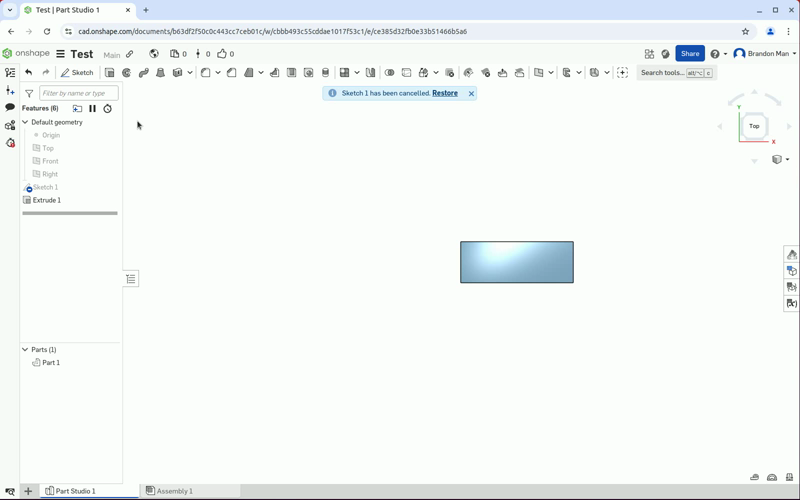
key(shift+h)
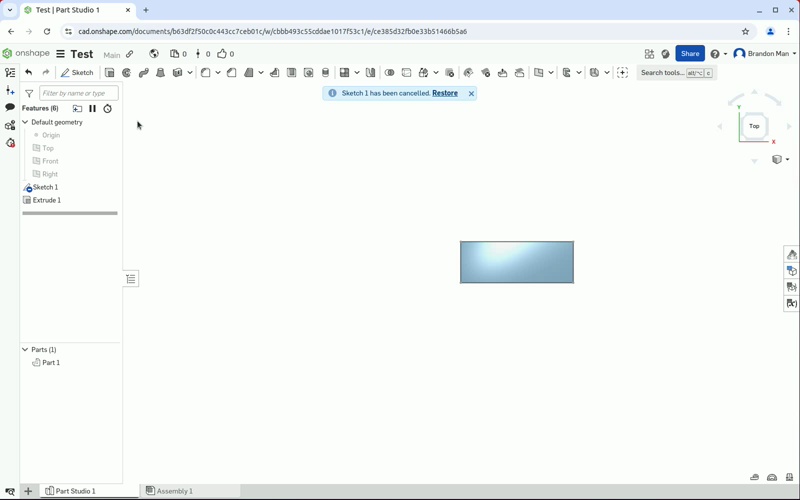
key(shift+h)
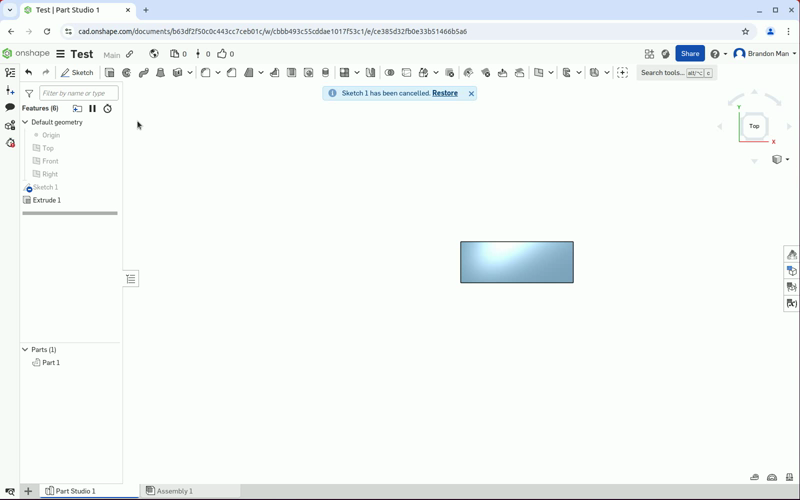
mouse_move(73, 189)
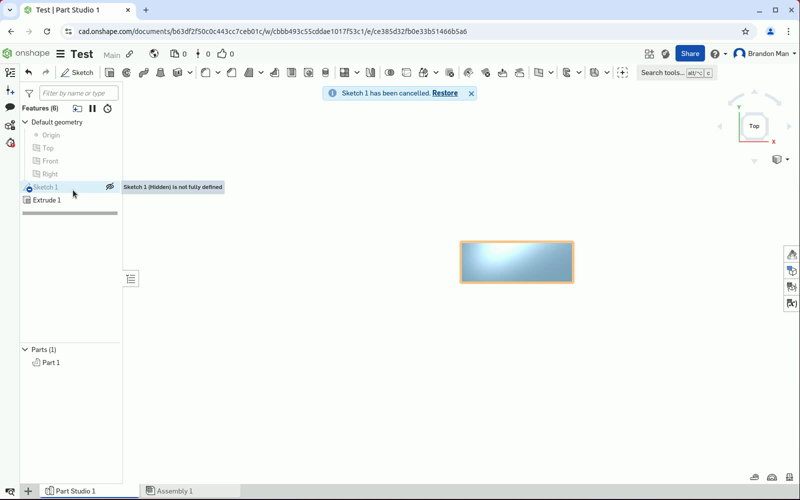
click(73, 189)
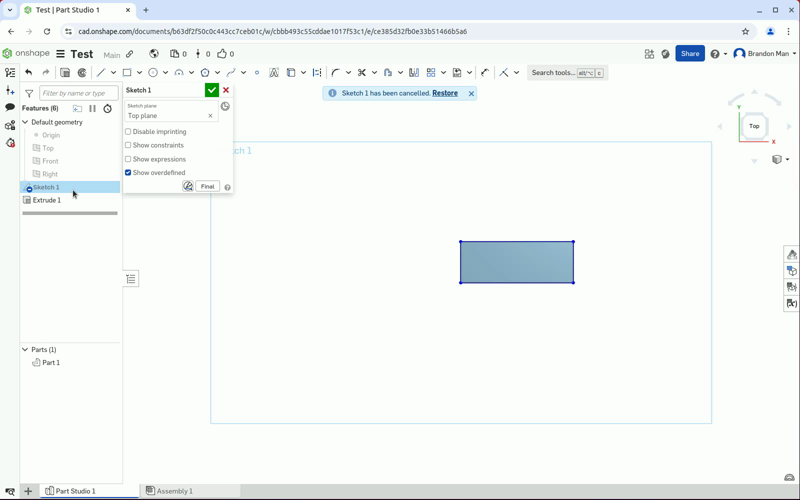
mouse_move(229, 92)
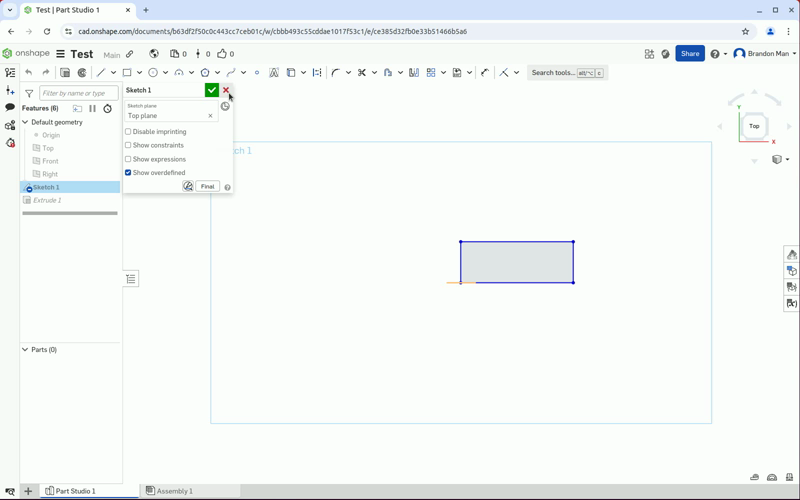
click(229, 92)
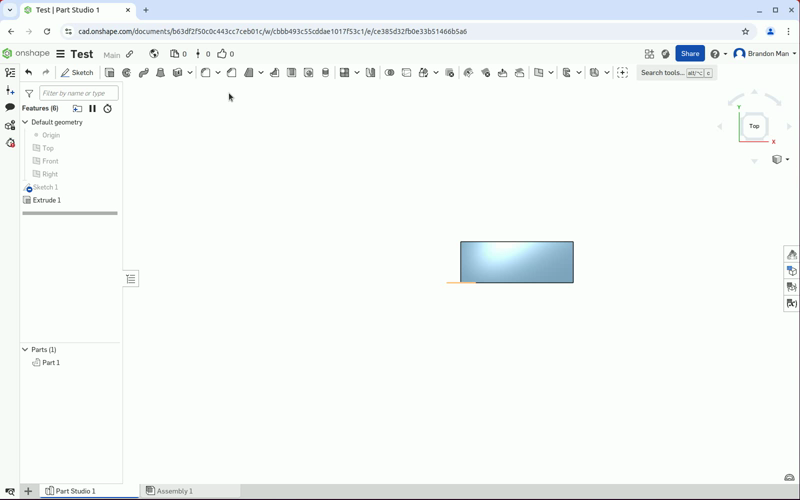
mouse_move(73, 352)
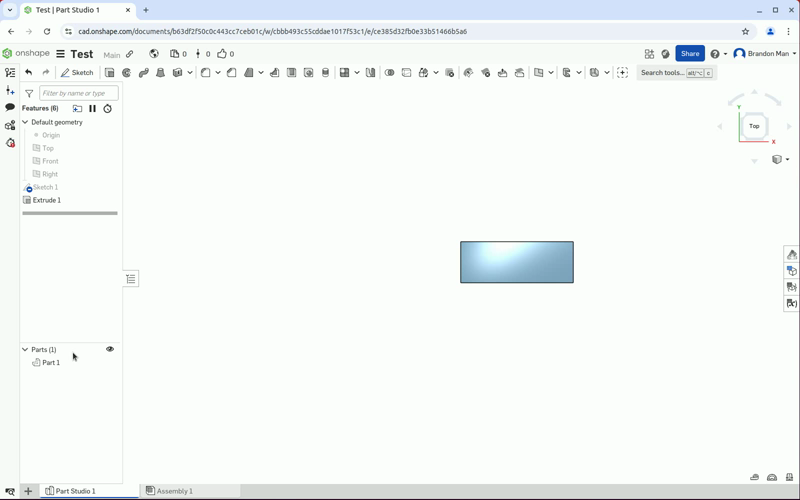
key(y)
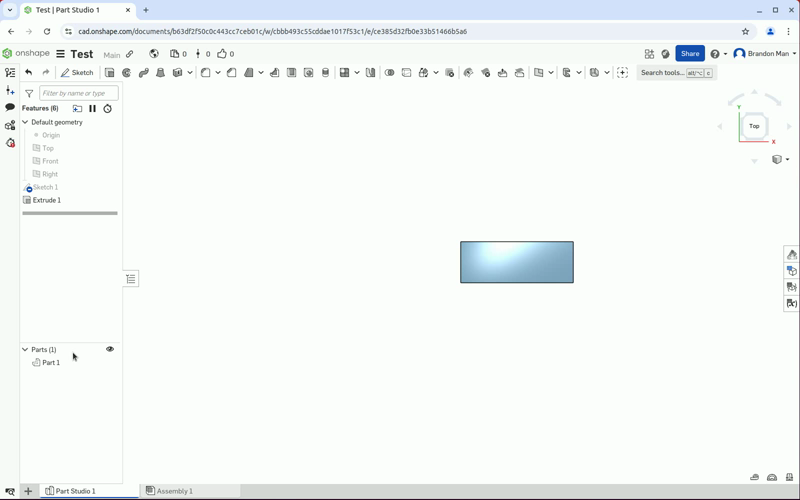
key(shift+p)
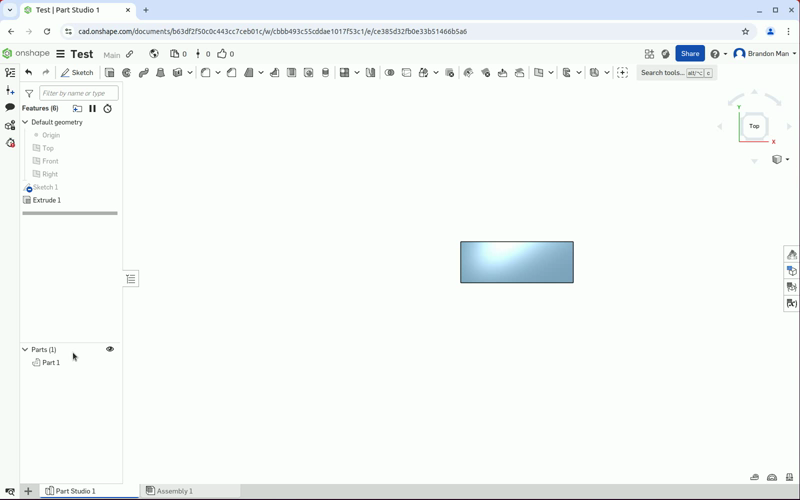
key(space)
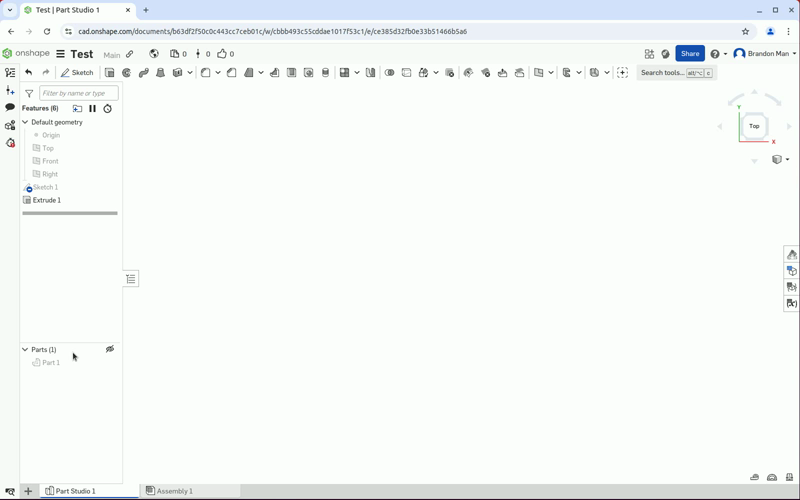
key_down(shift)
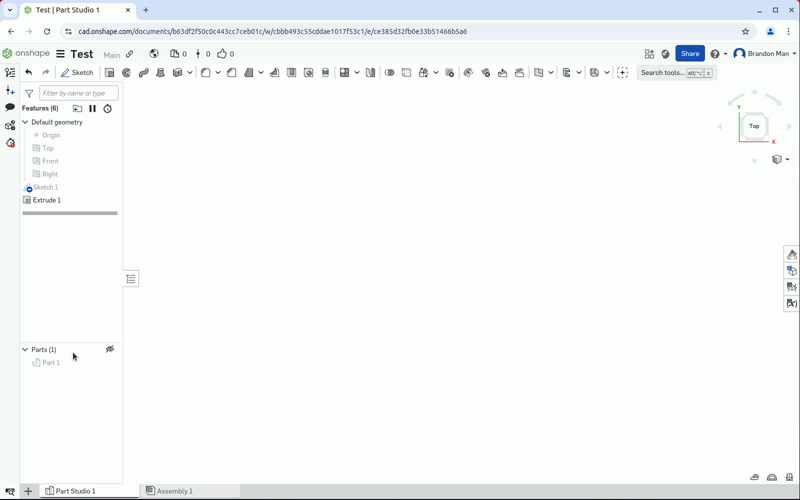
key(up)
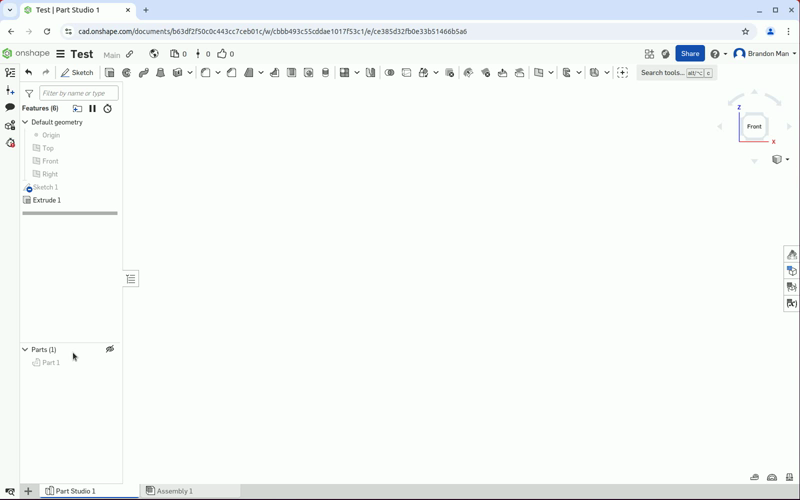
key_up(shift)
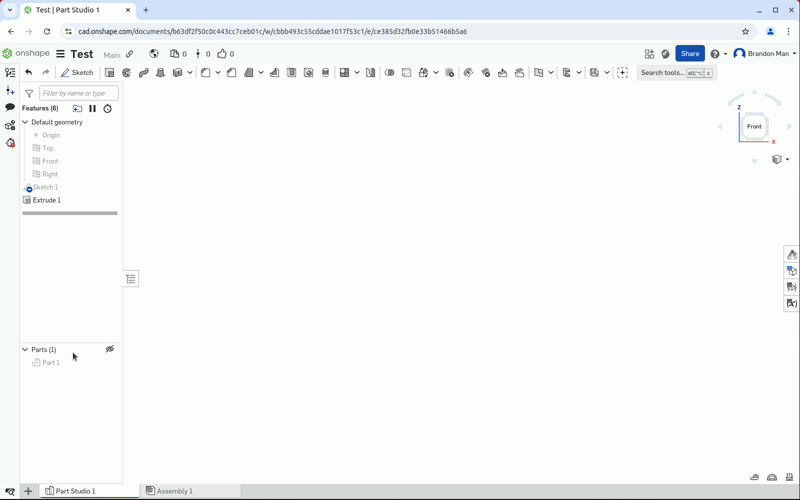
mouse_move(73, 352)
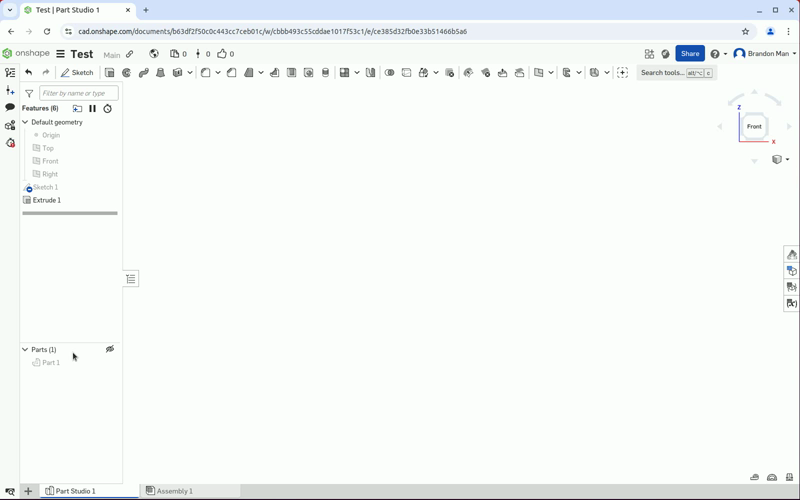
key(shift+y)
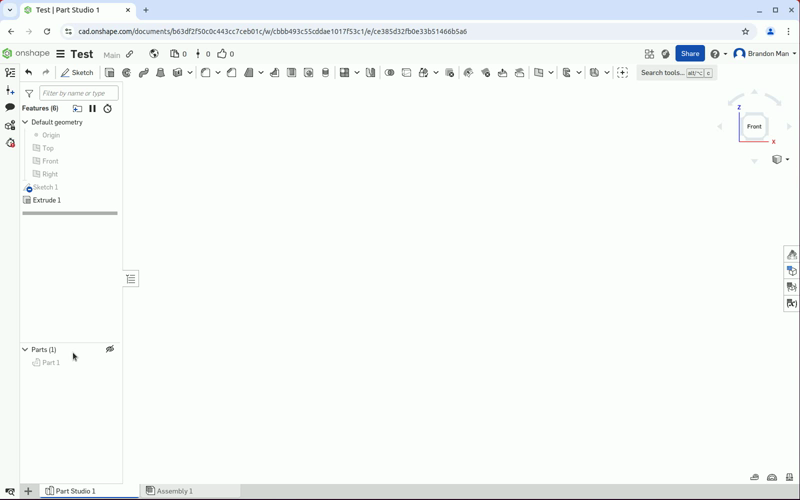
key(shift+s)
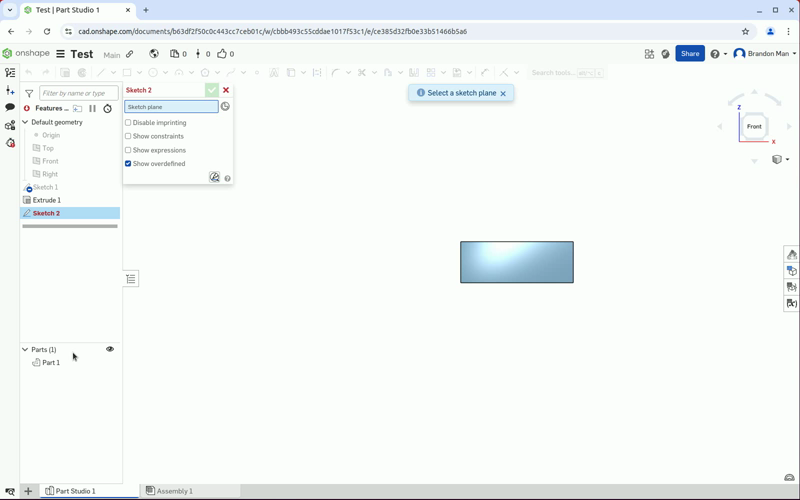
mouse_move(73, 163)
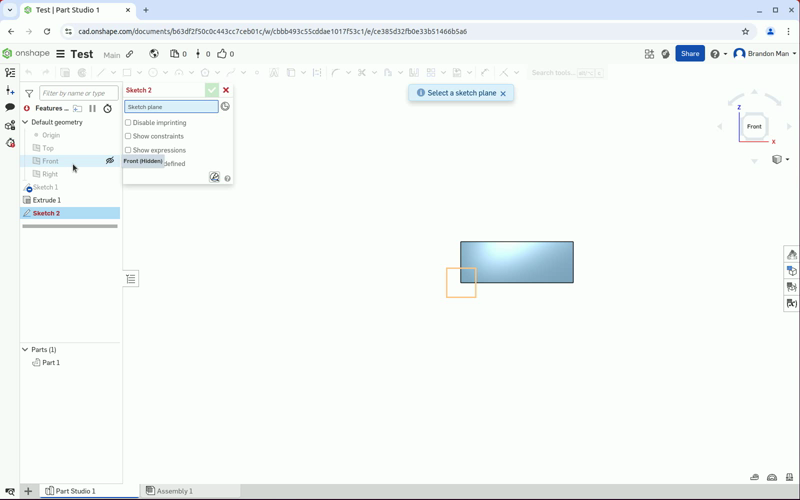
click(73, 163)
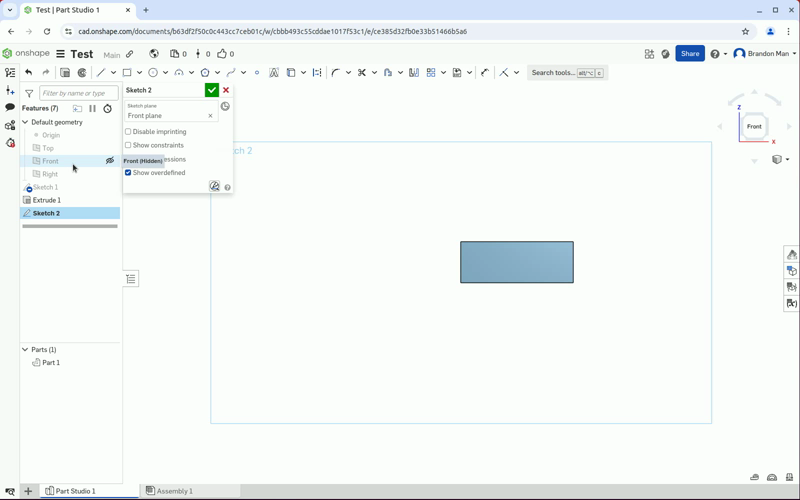
mouse_move(73, 352)
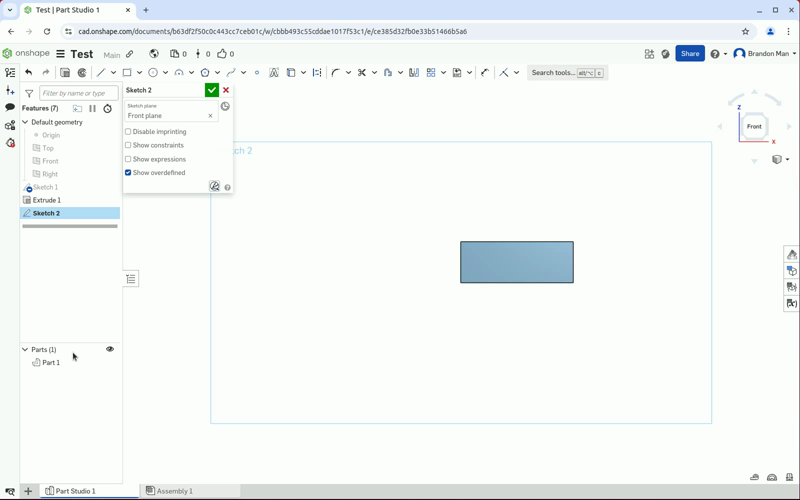
key(y)
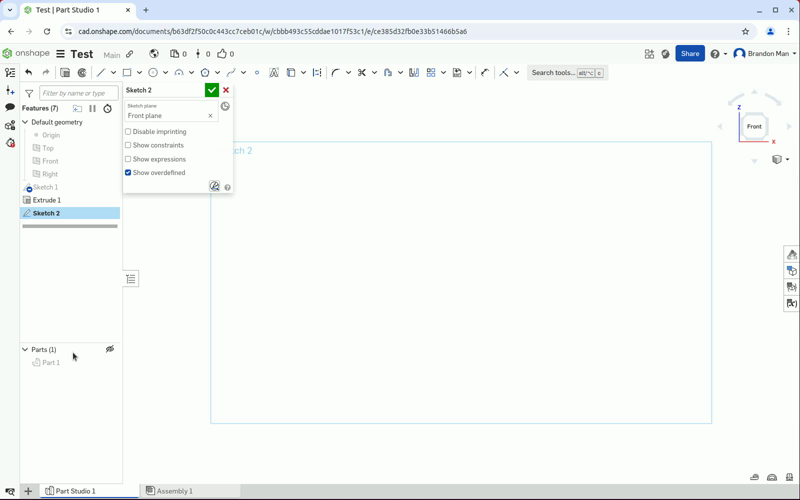
key(c)
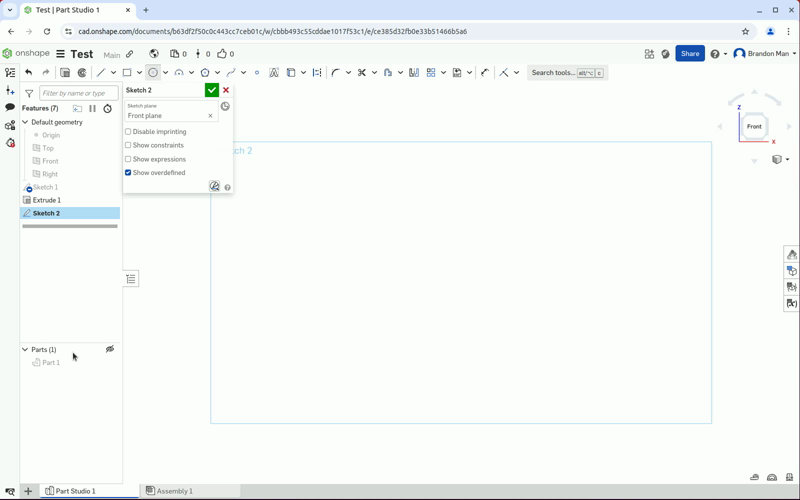
key_down(shift)
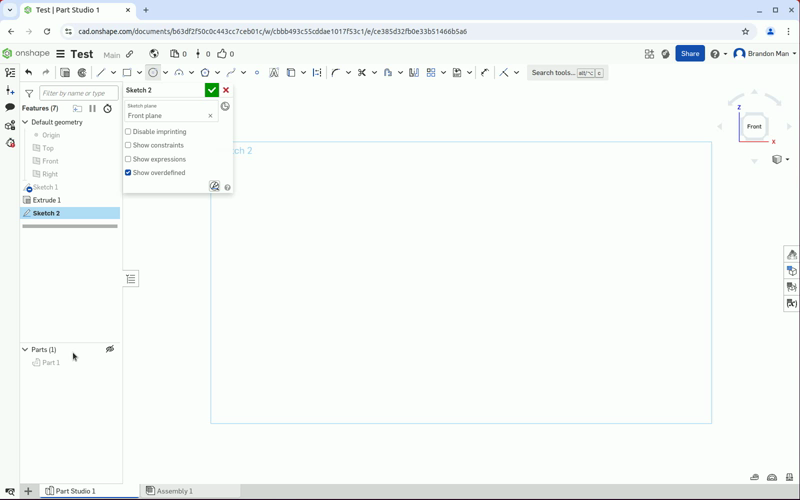
mouse_move(517, 262)
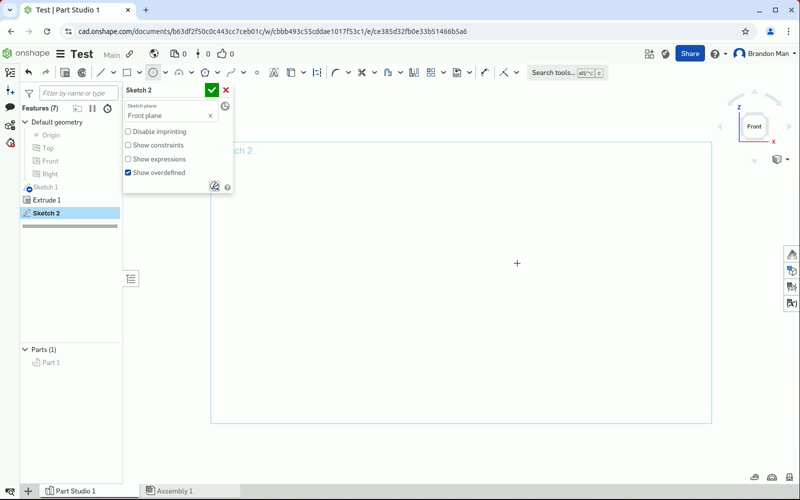
click(517, 262)
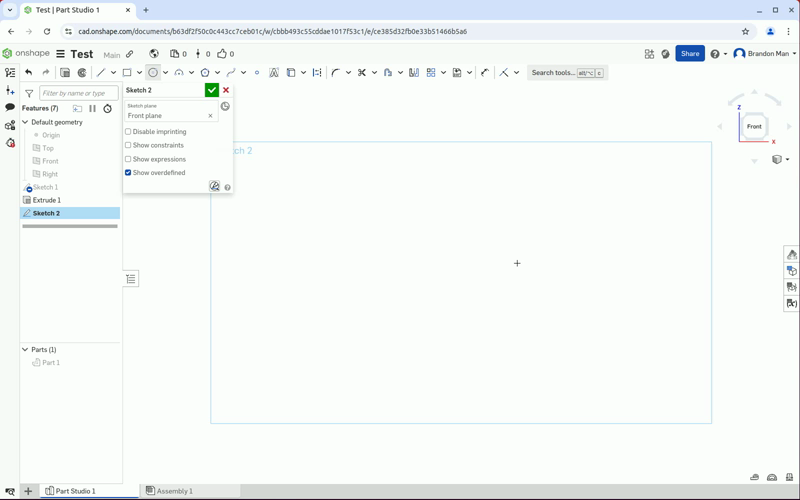
key_up(shift)
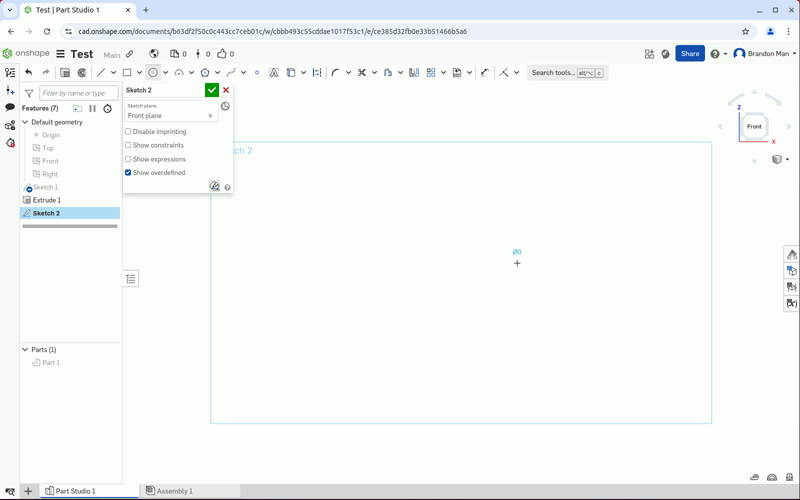
mouse_move(527, 262)
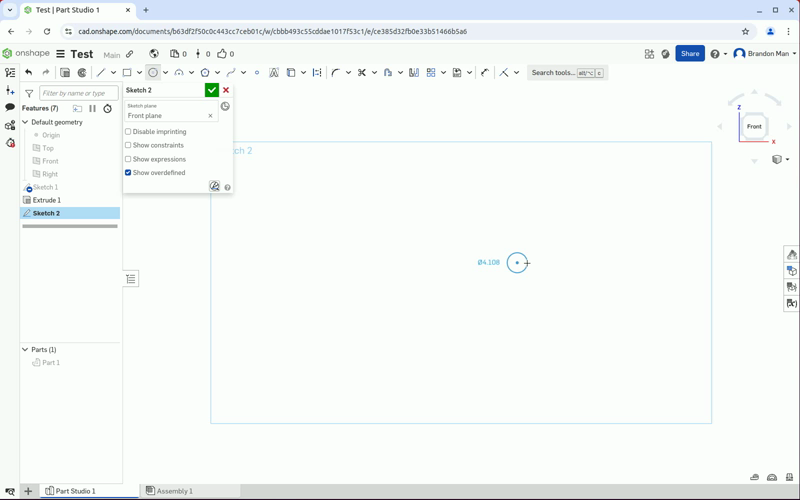
click(527, 262)
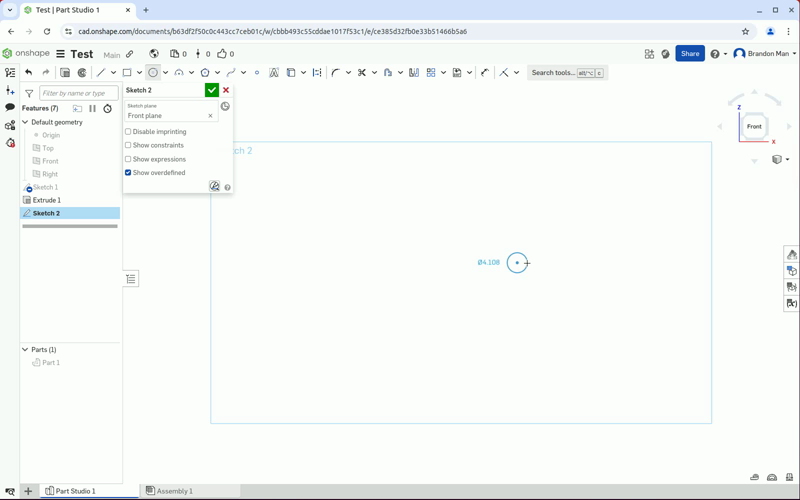
key(esc)
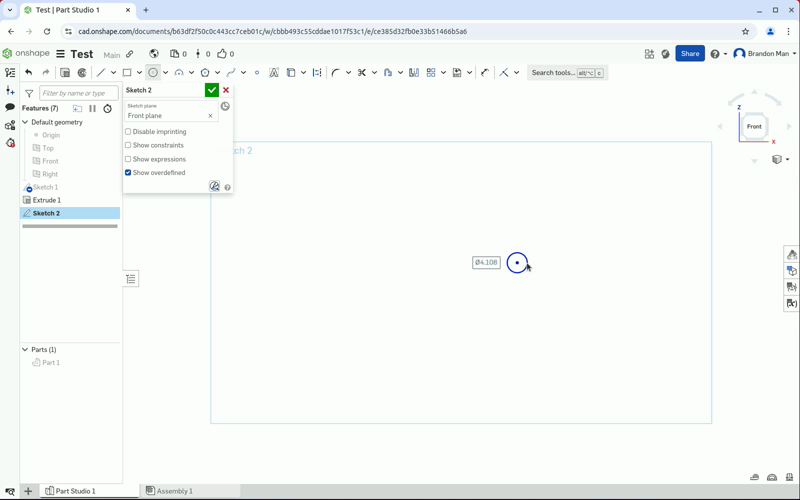
mouse_move(509, 268)
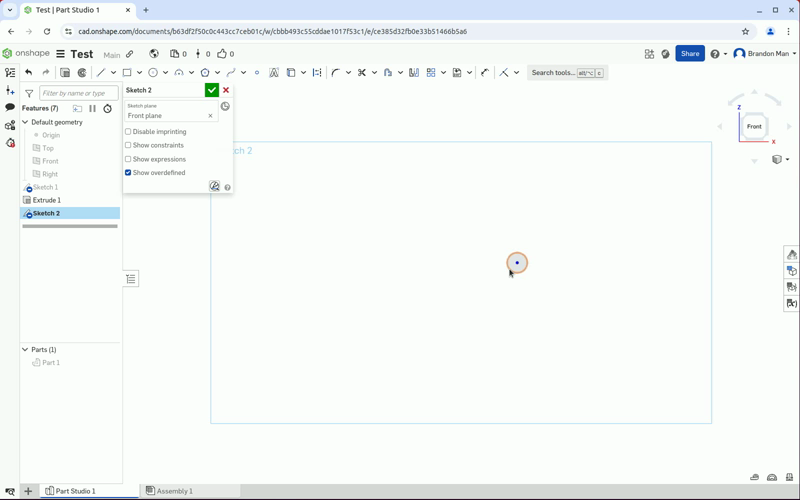
scroll(6)
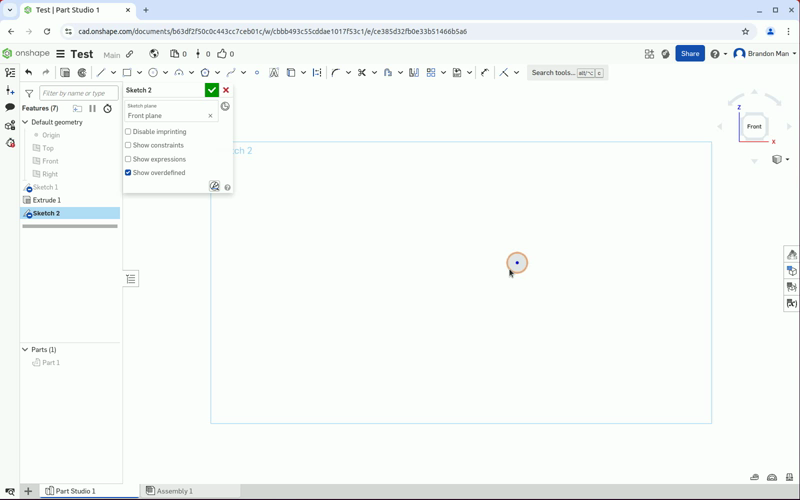
scroll(6)
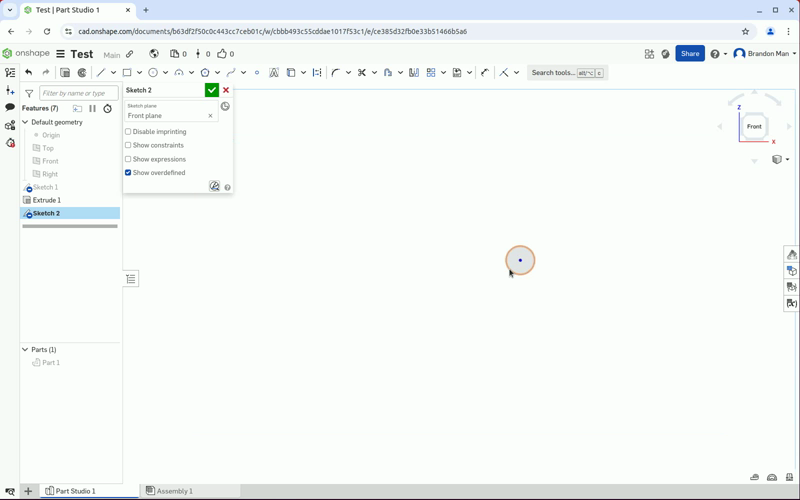
scroll(6)
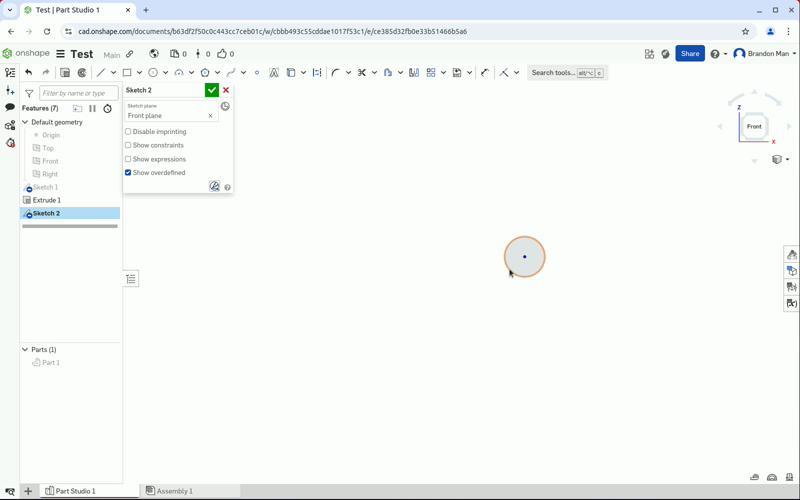
scroll(6)
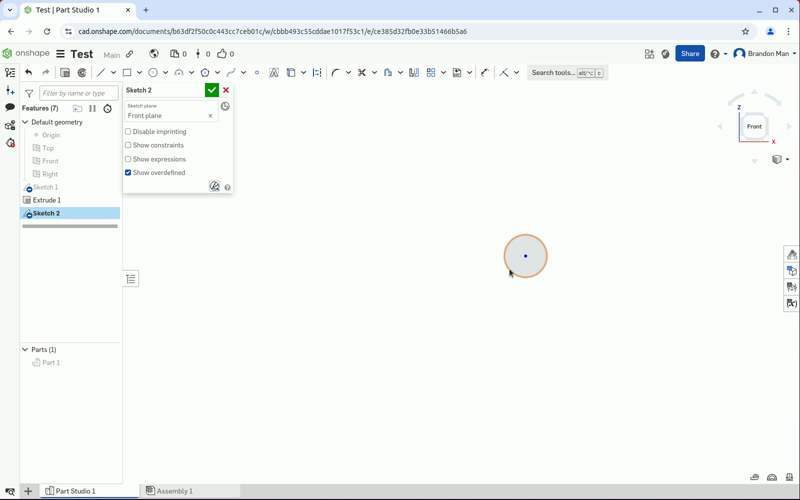
scroll(6)
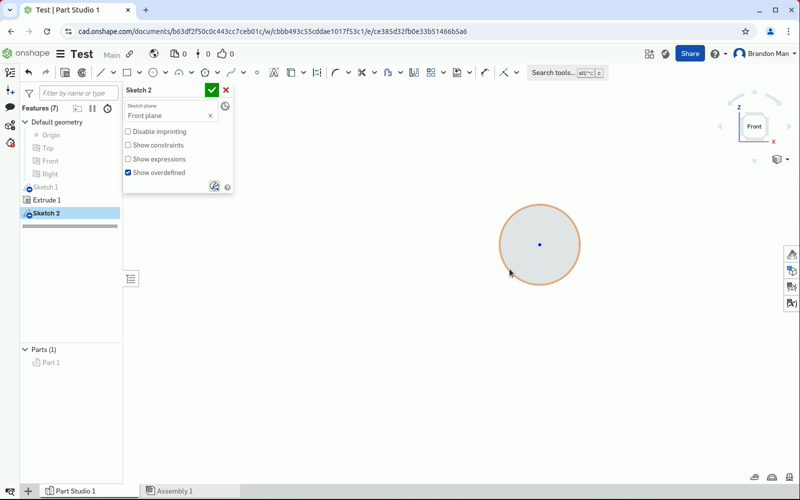
scroll(6)
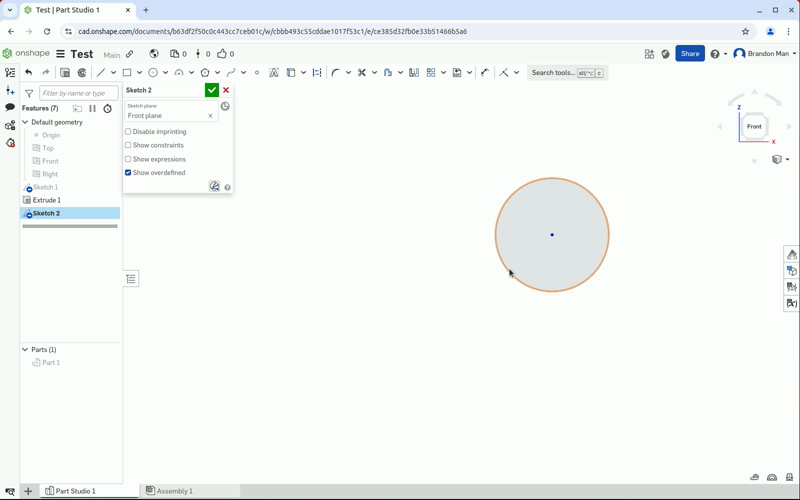
scroll(6)
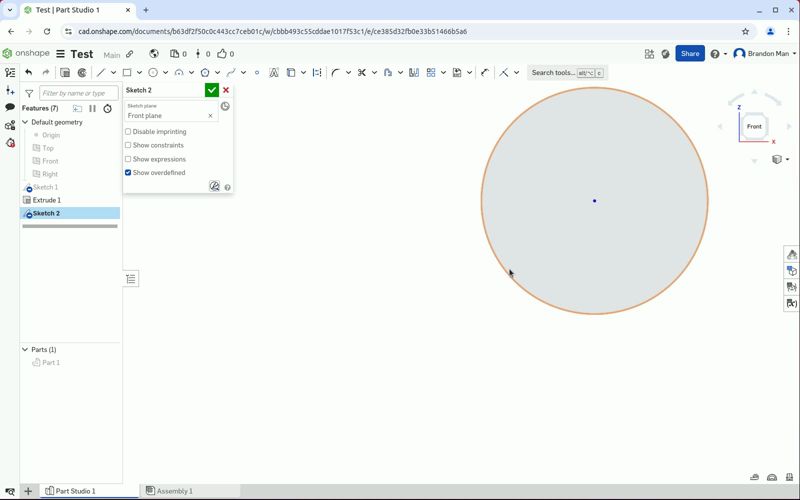
click(509, 268)
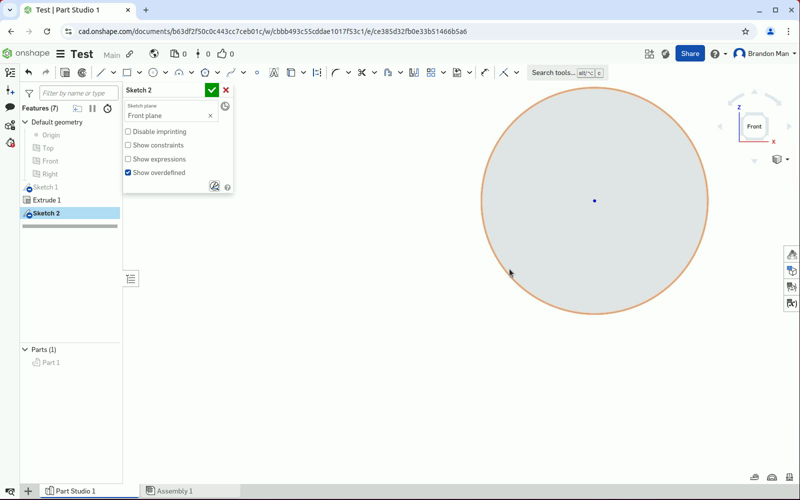
scroll(-6)
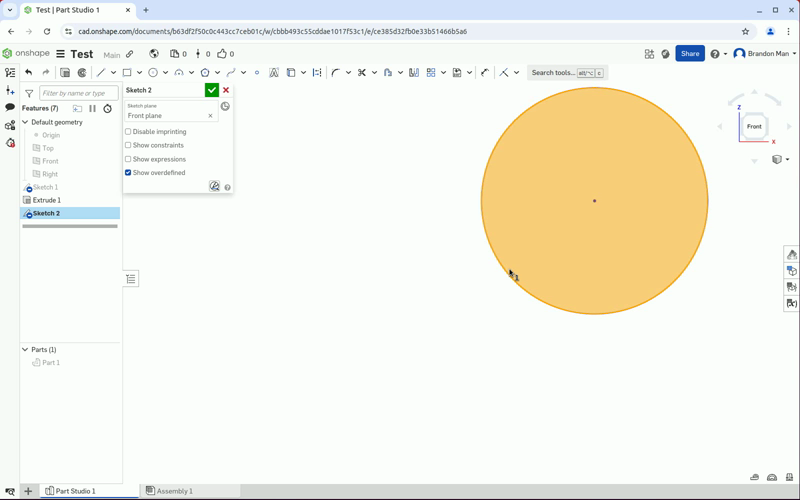
scroll(-6)
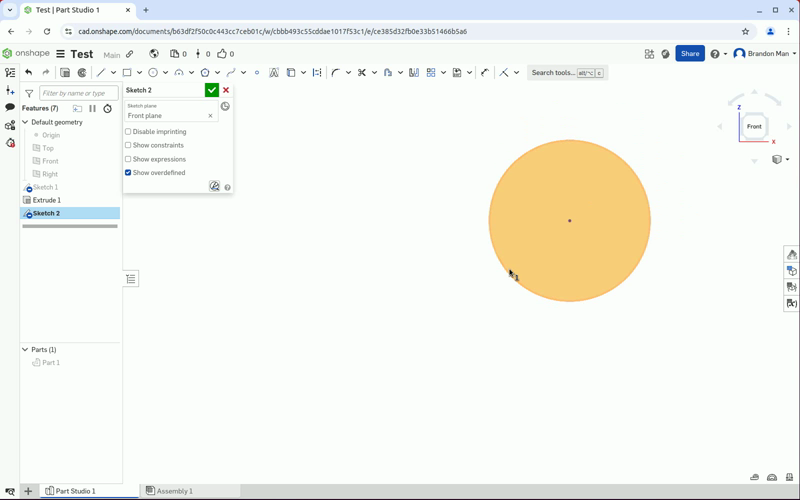
scroll(-6)
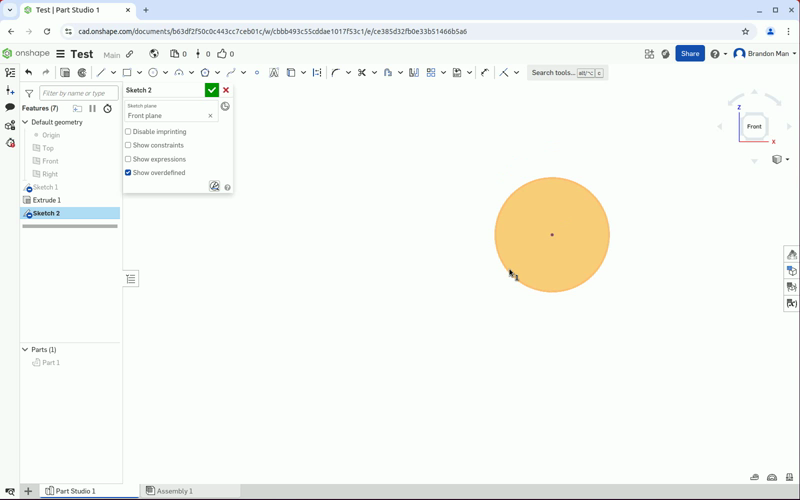
scroll(-6)
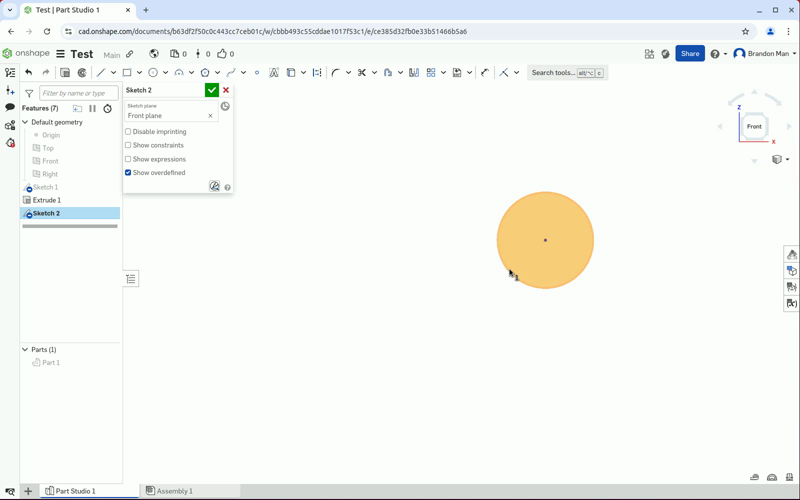
scroll(-6)
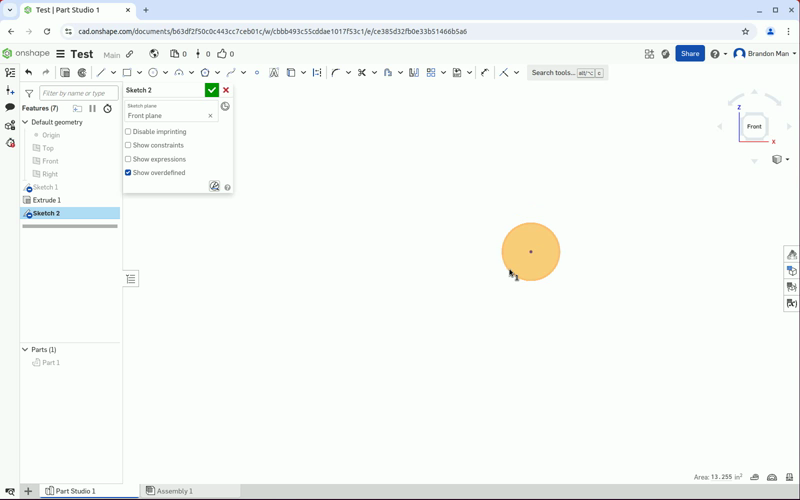
scroll(-6)
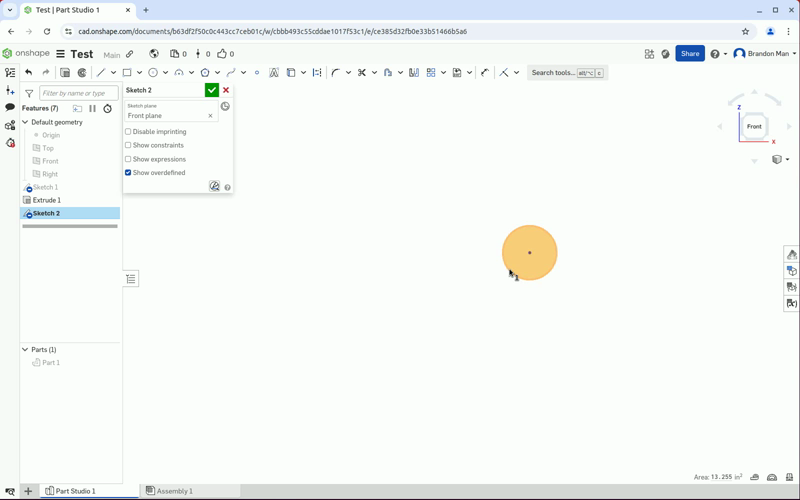
scroll(-6)
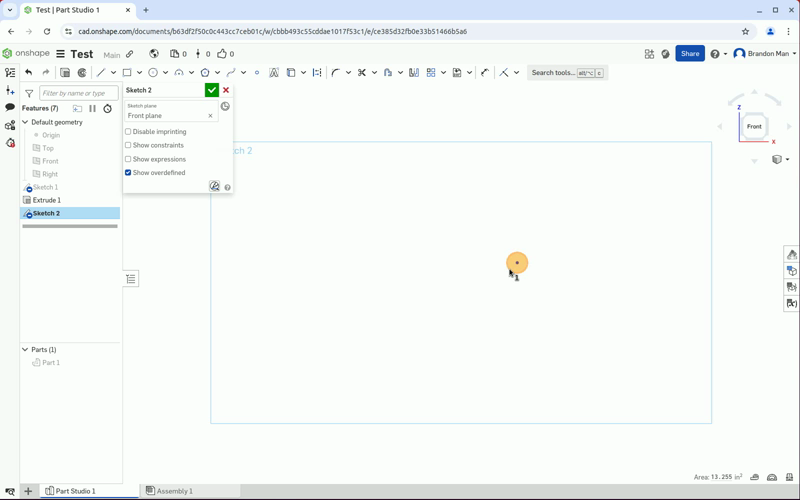
mouse_move(73, 352)
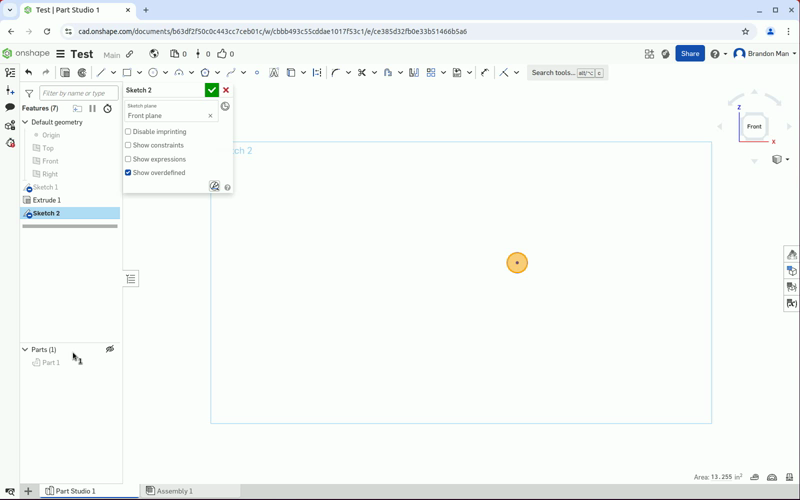
key(shift+y)
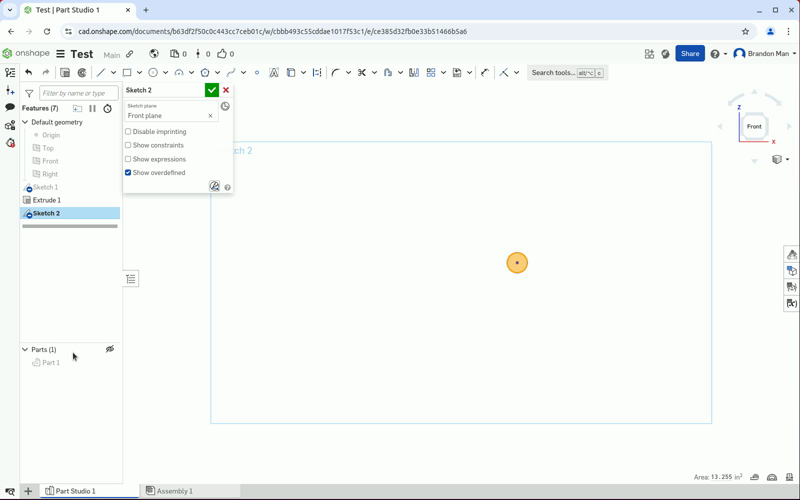
key(shift+e)
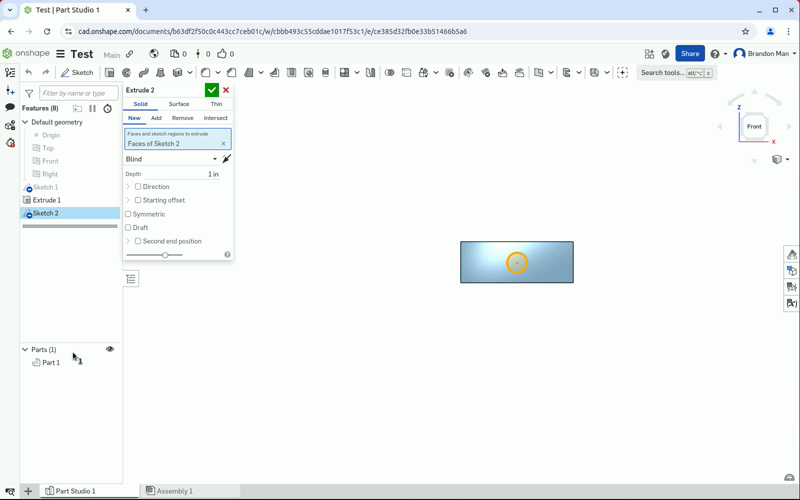
mouse_move(143, 106)
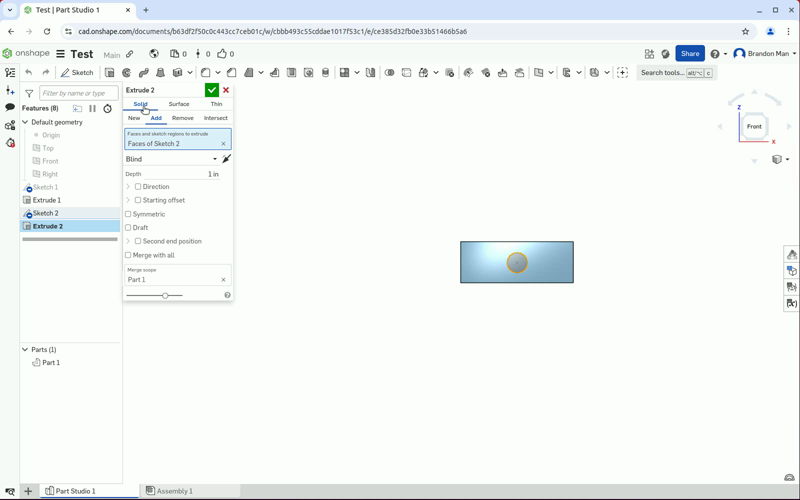
click(143, 106)
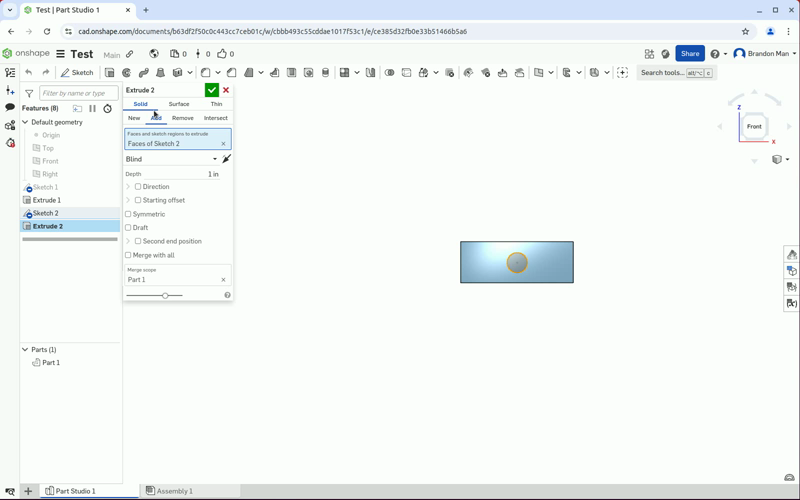
mouse_move(186, 120)
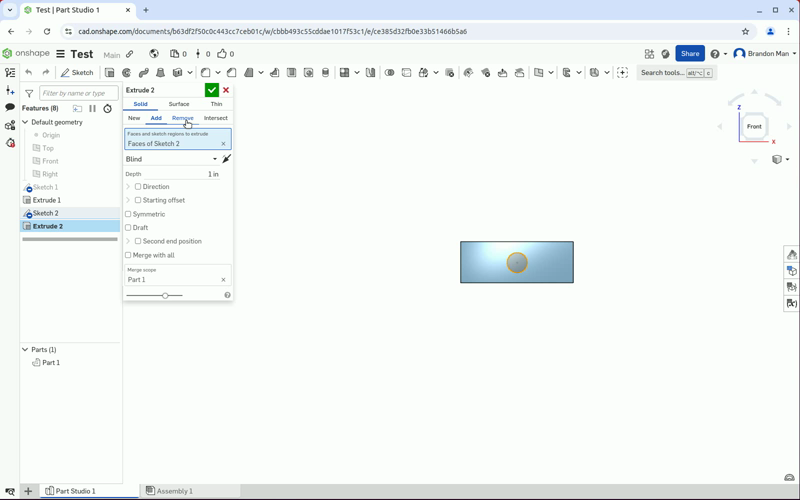
click(186, 120)
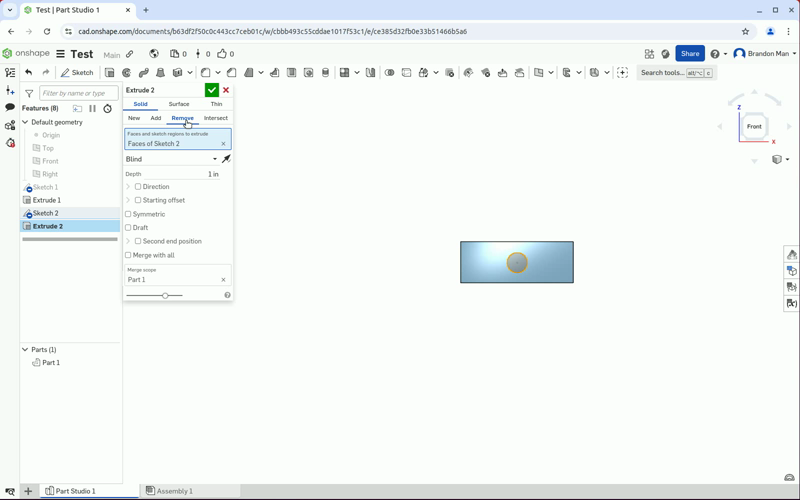
key(tab, 4)
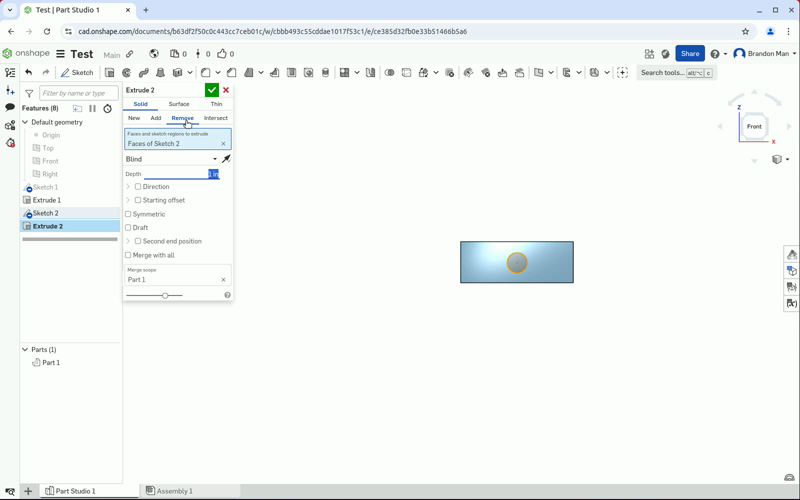
text(8.425)
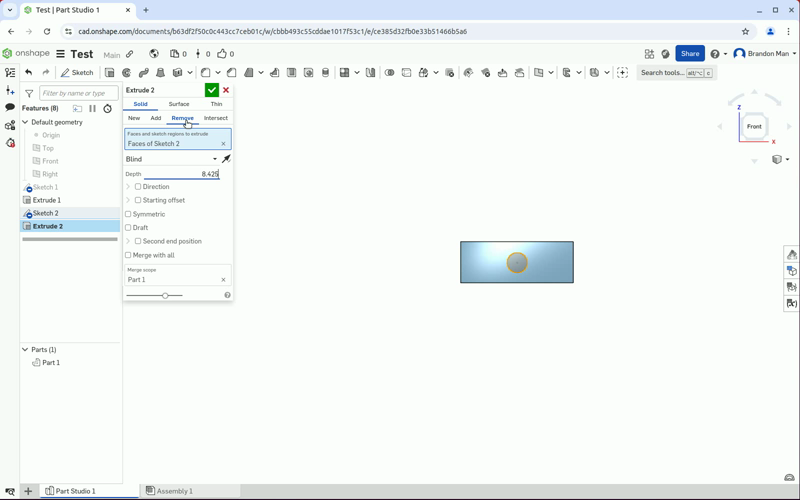
key(tab, 6)
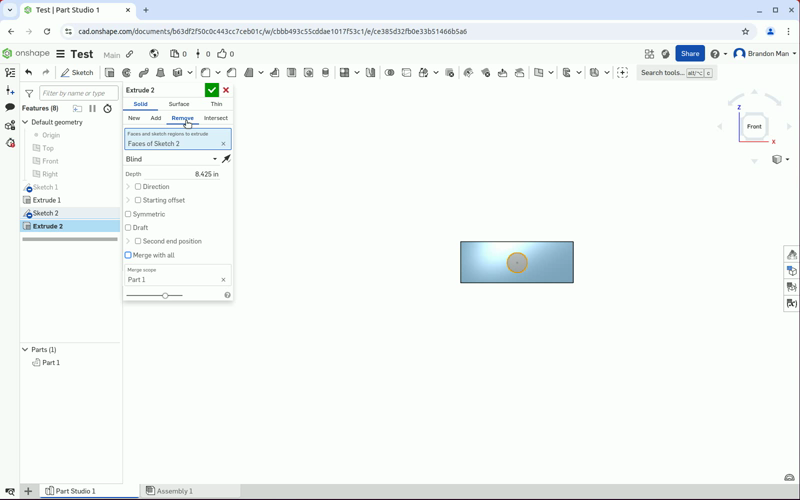
key(space)
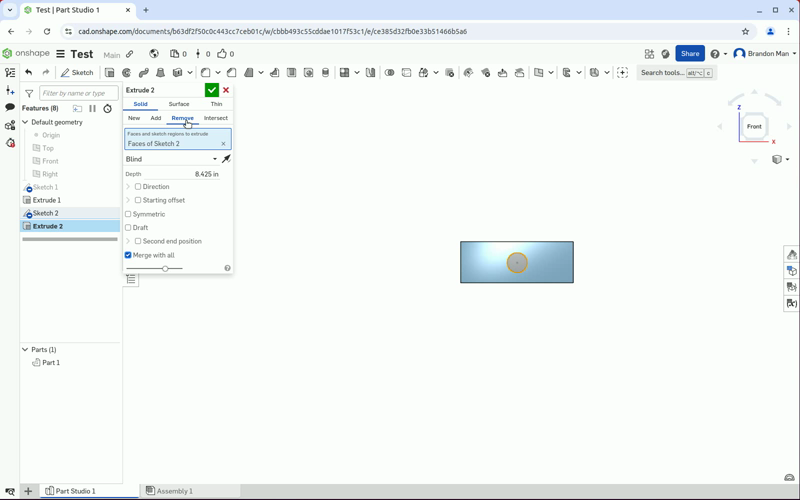
key(enter)
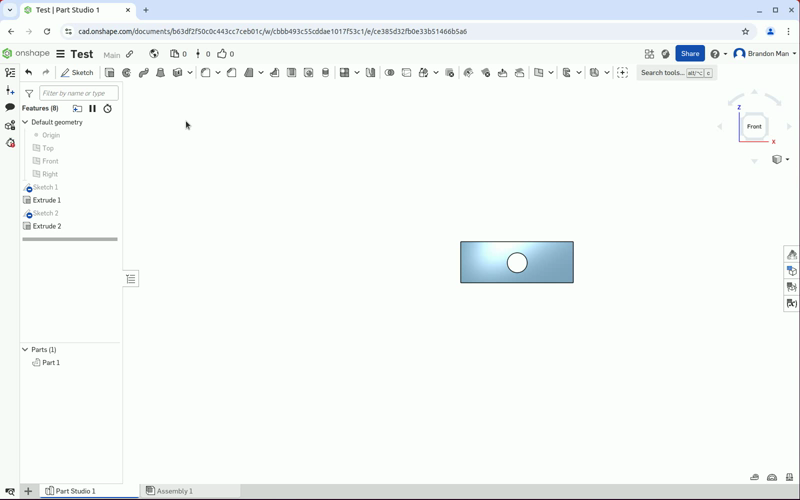
key(shift+h)
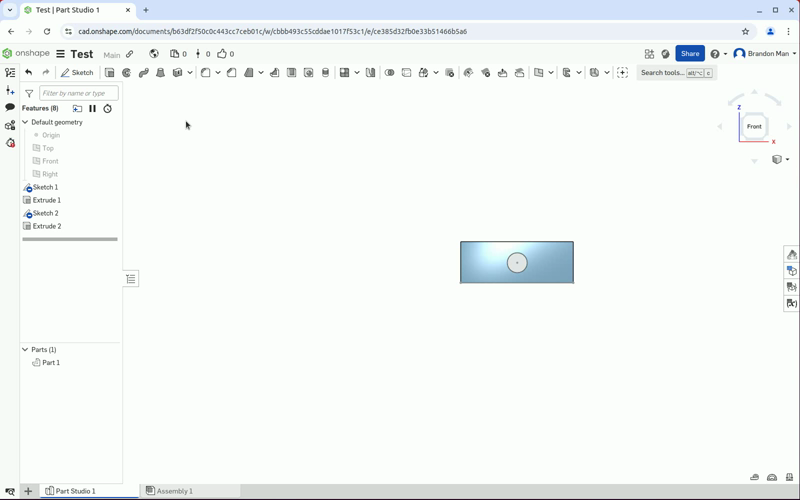
key(shift+h)
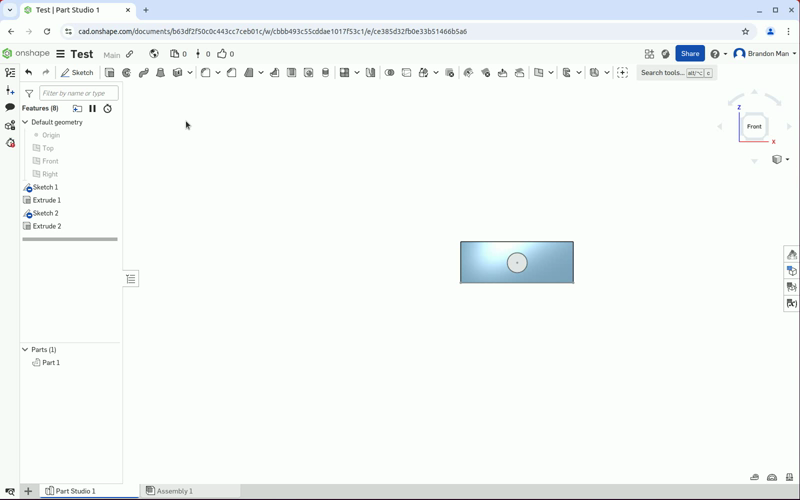
key(shift+7)
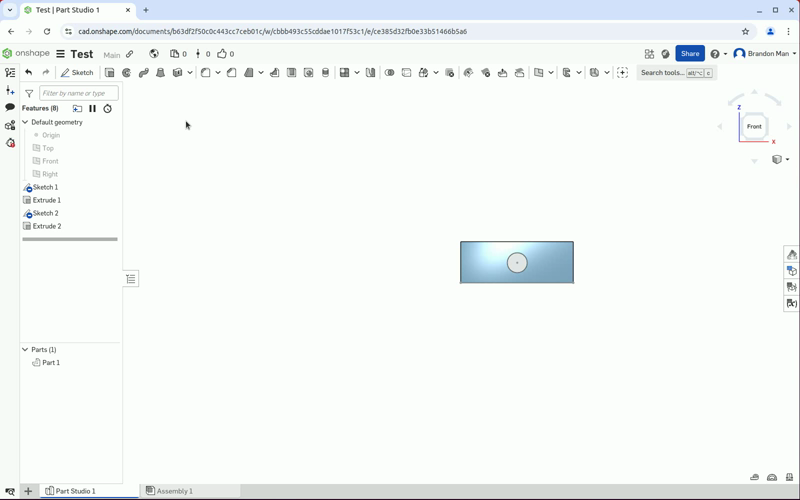
key(left, 2)
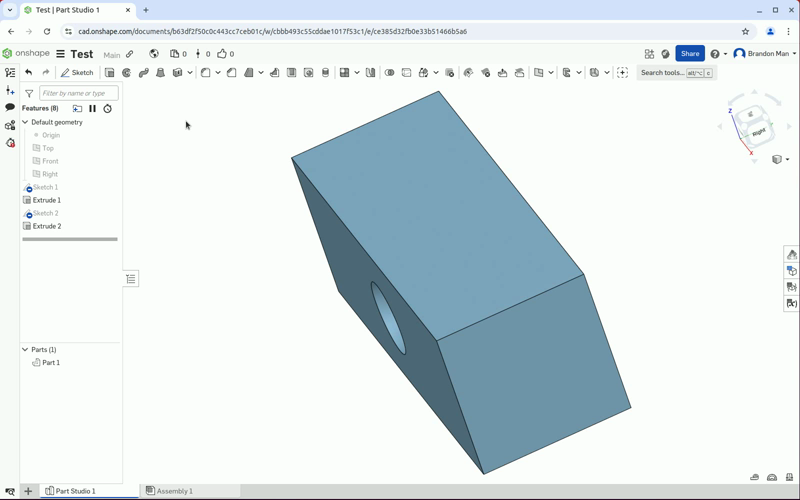
key(down, 2)
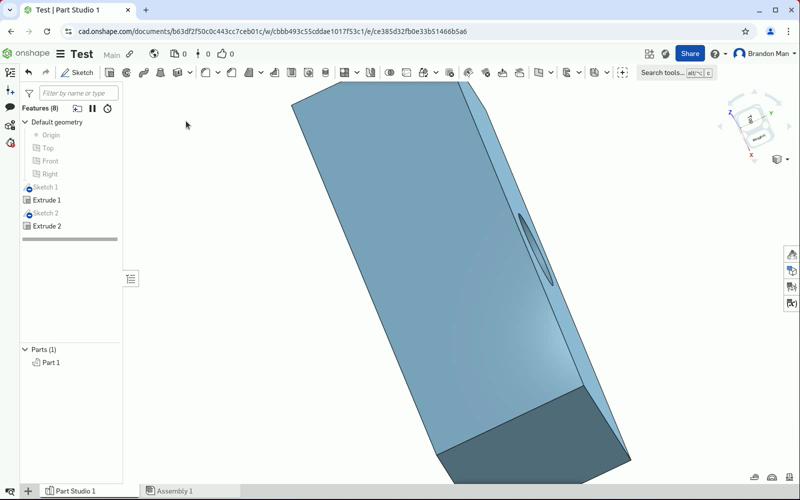
key(up, 2)
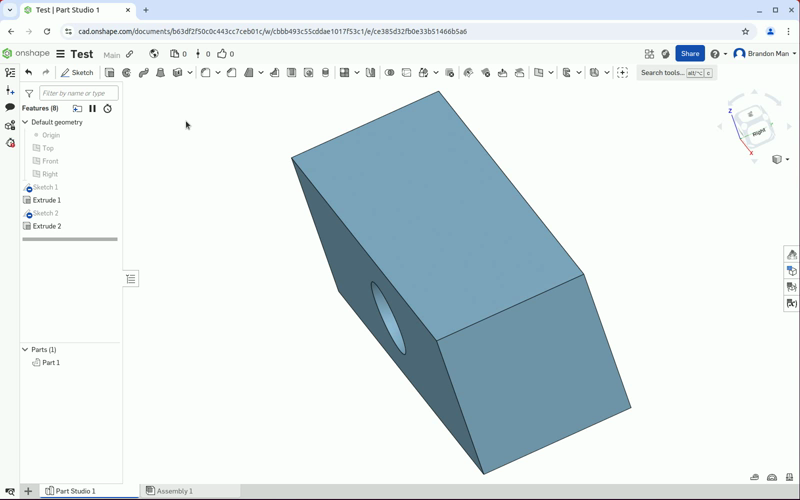
key(right, 2)
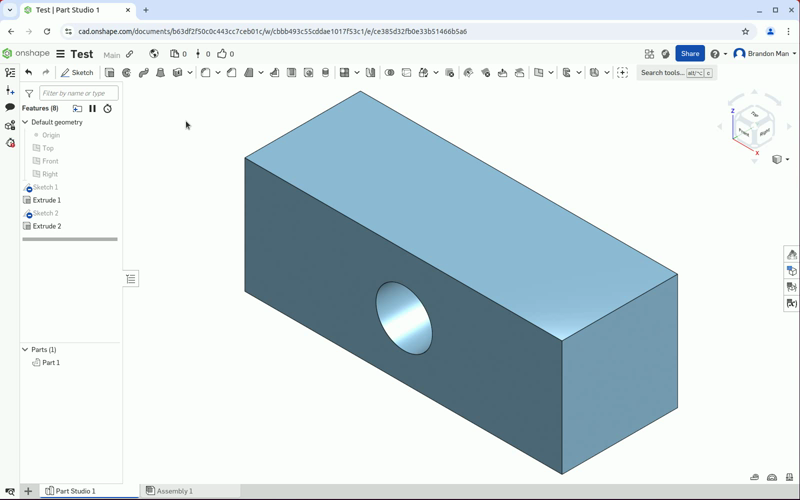
mouse_move(73, 189)
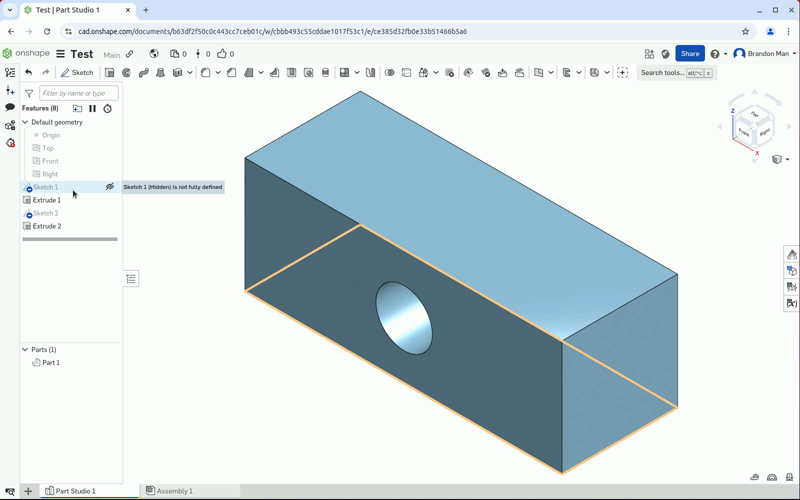
click(73, 189)